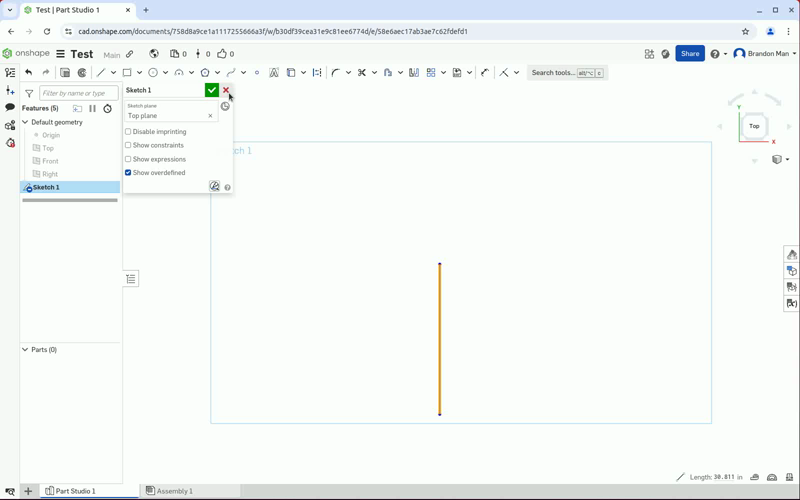
key(shift+h)
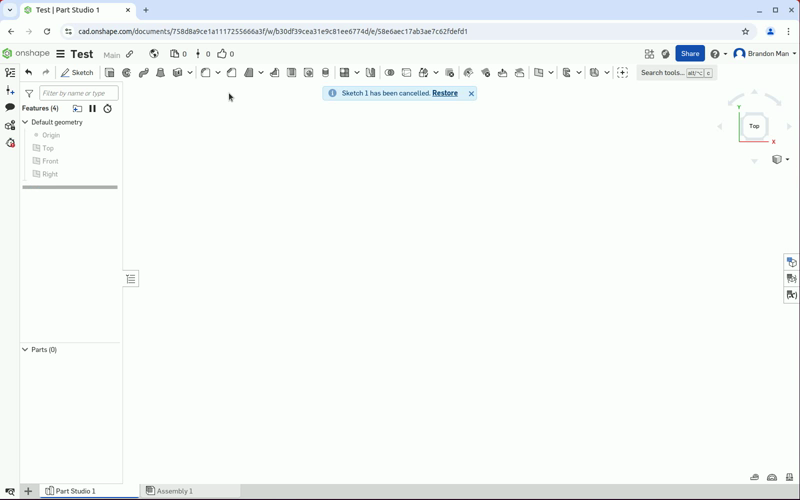
mouse_move(73, 352)
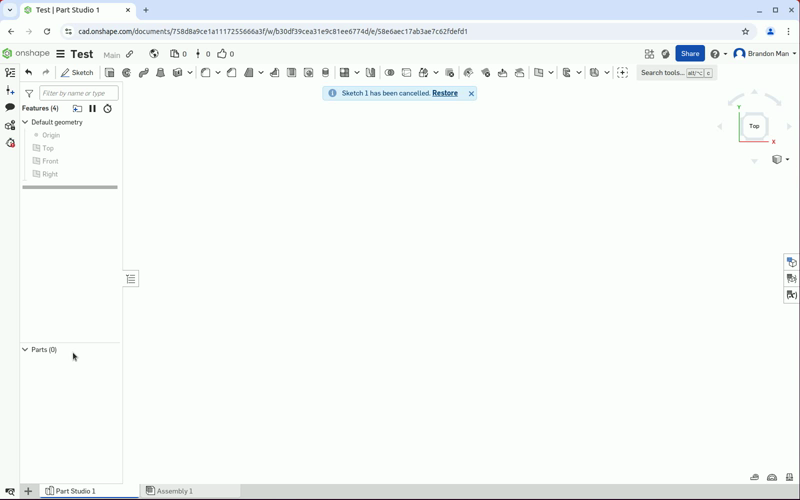
key(y)
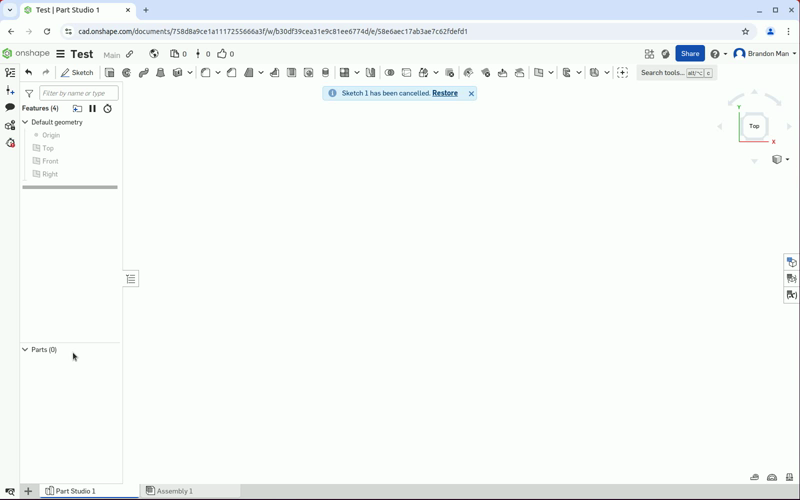
key(shift+p)
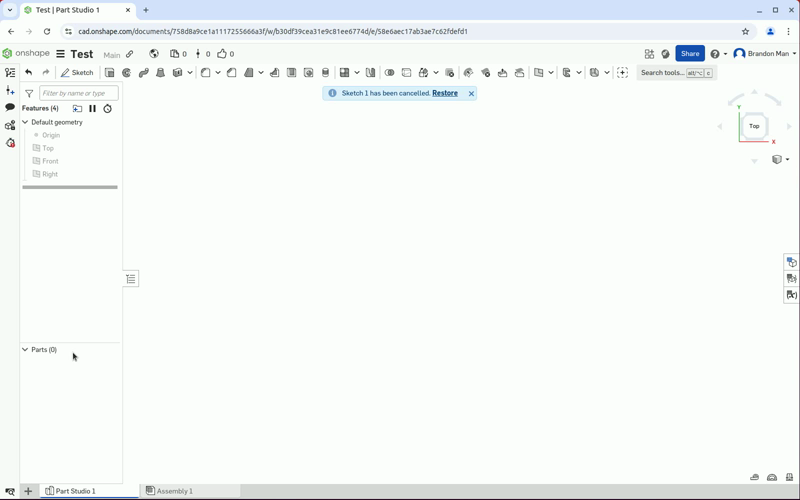
key(space)
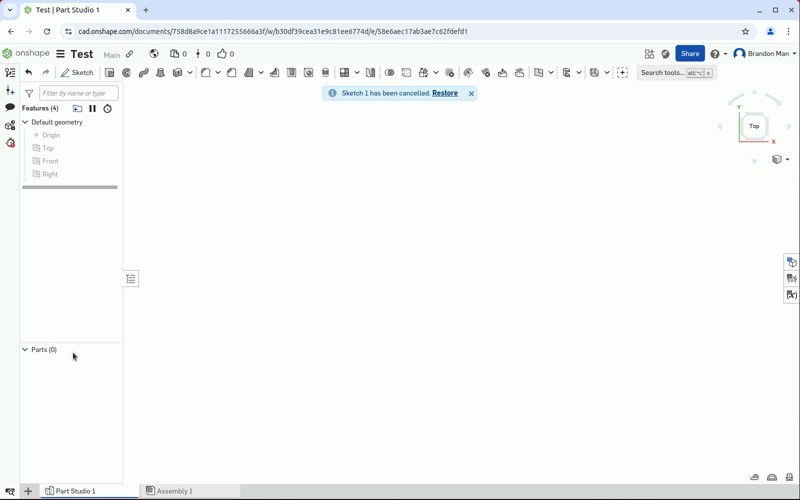
key_down(shift)
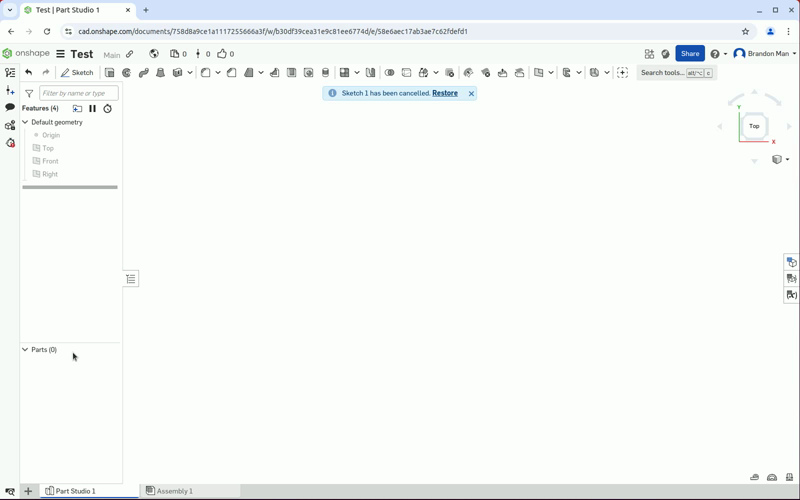
key(up)
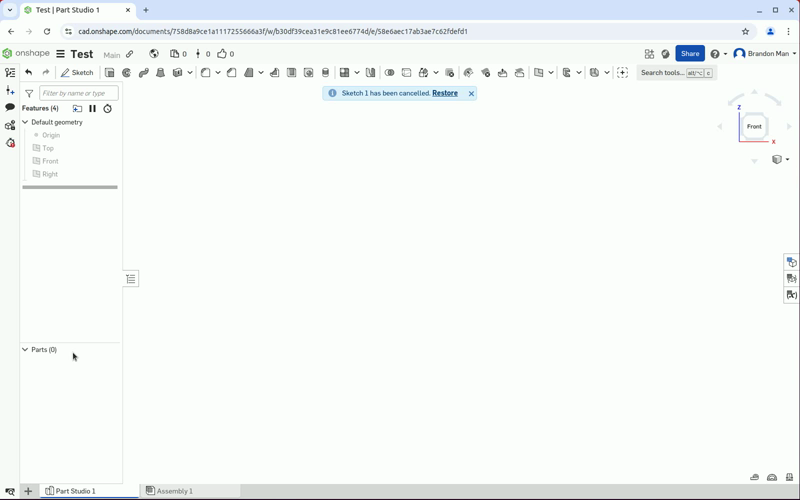
key_up(shift)
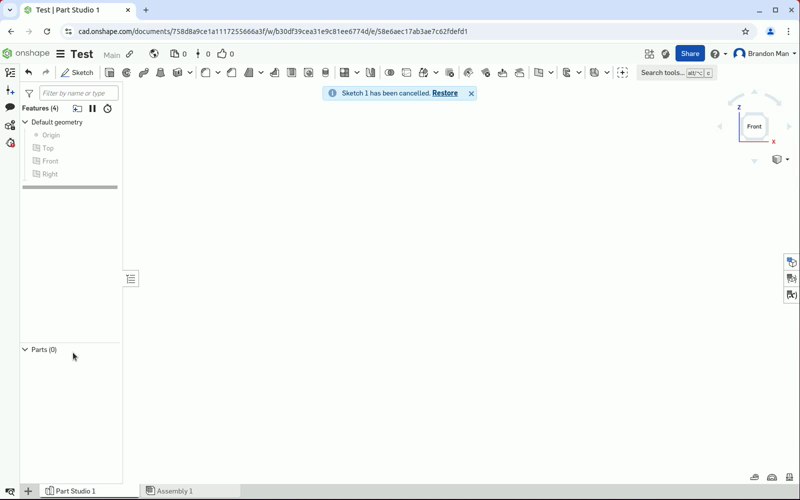
mouse_move(73, 352)
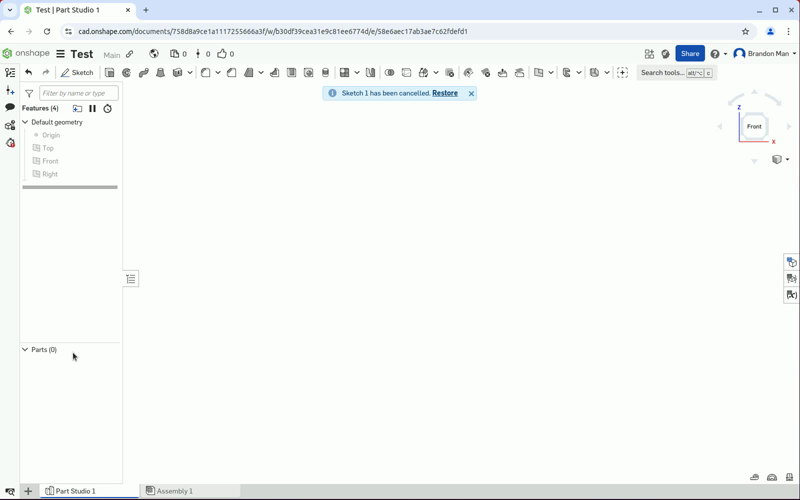
key(shift+y)
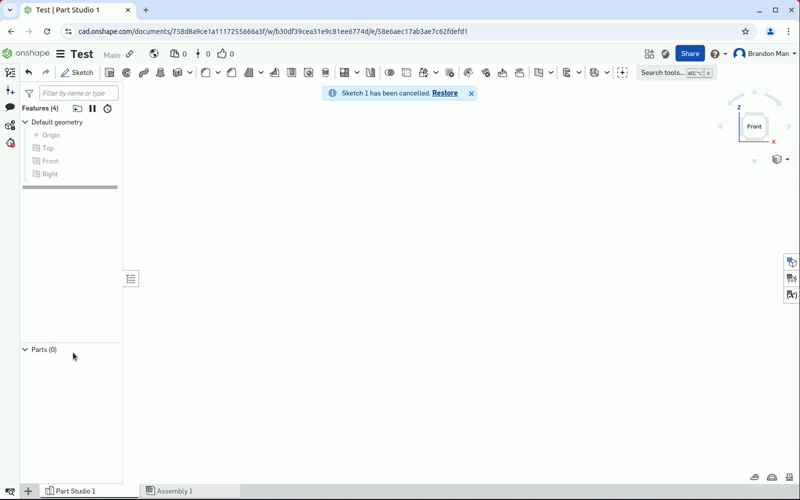
key(shift+s)
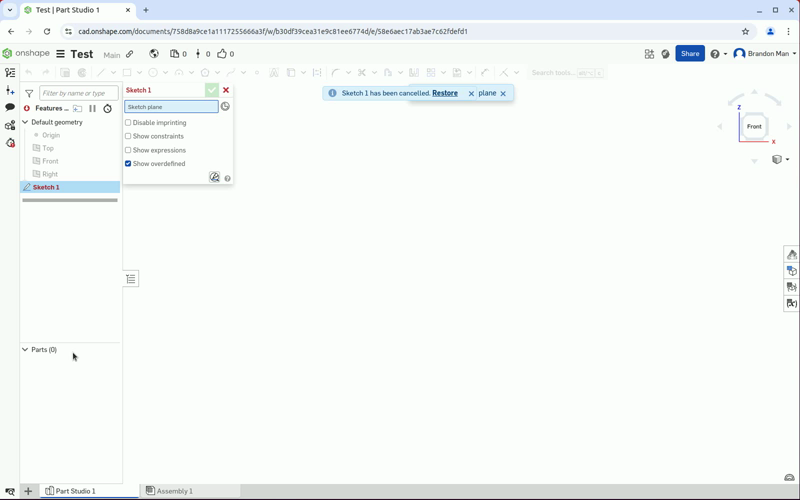
mouse_move(73, 163)
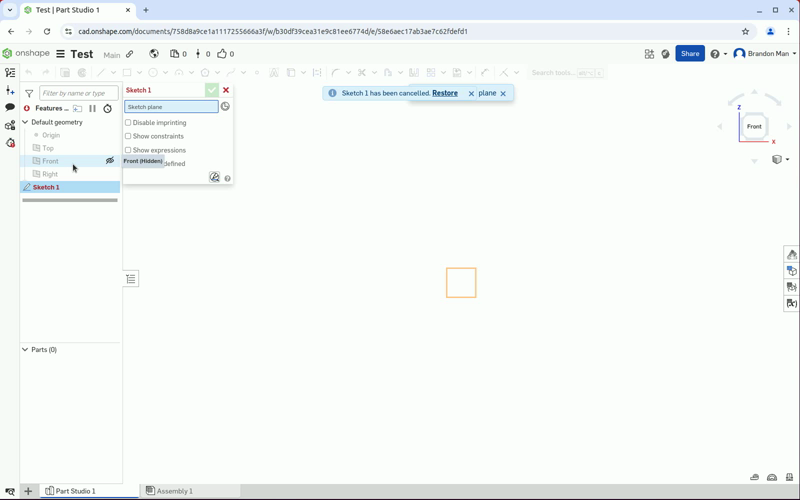
click(73, 163)
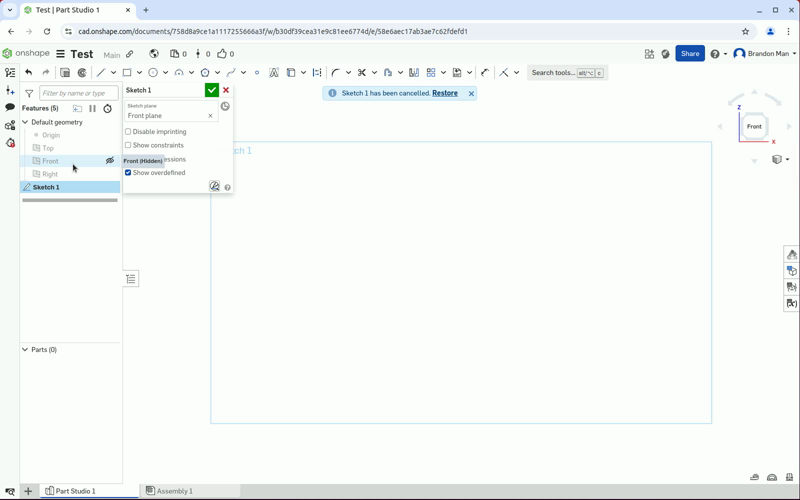
mouse_move(73, 352)
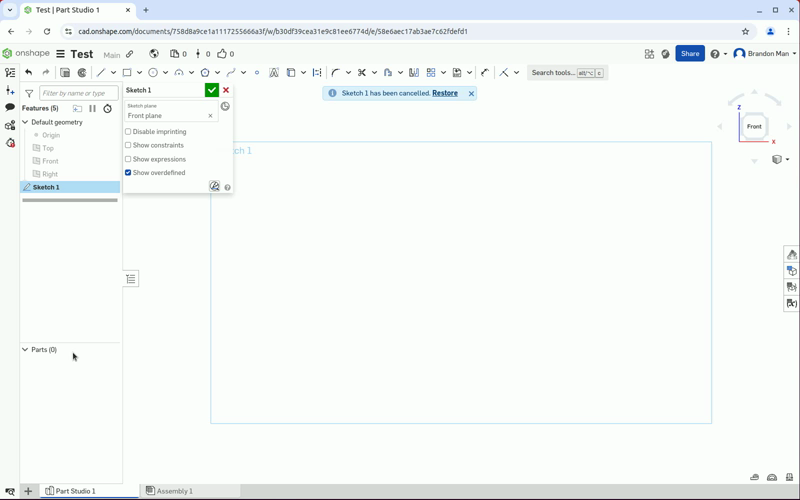
key(y)
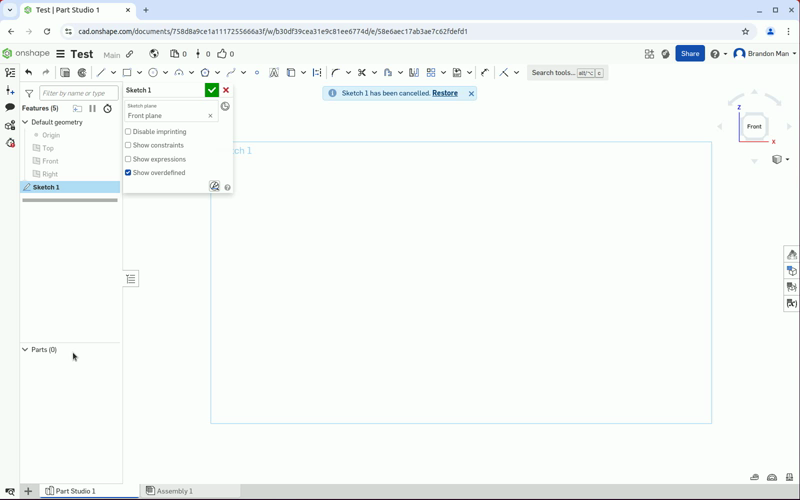
key(c)
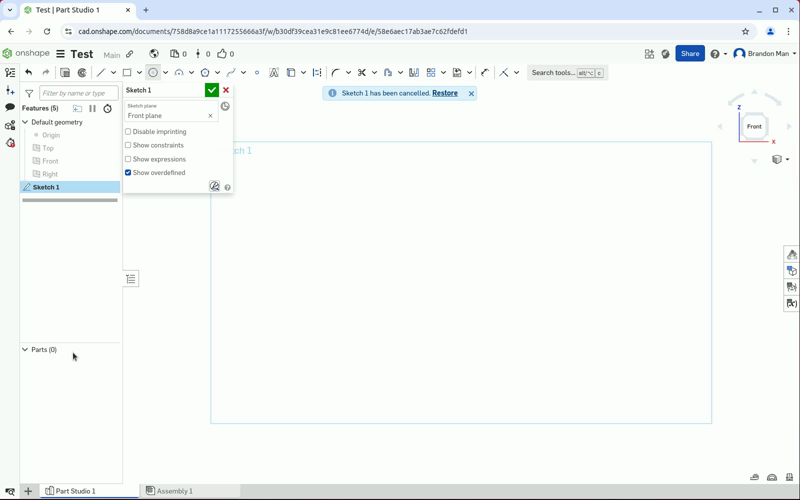
key_down(shift)
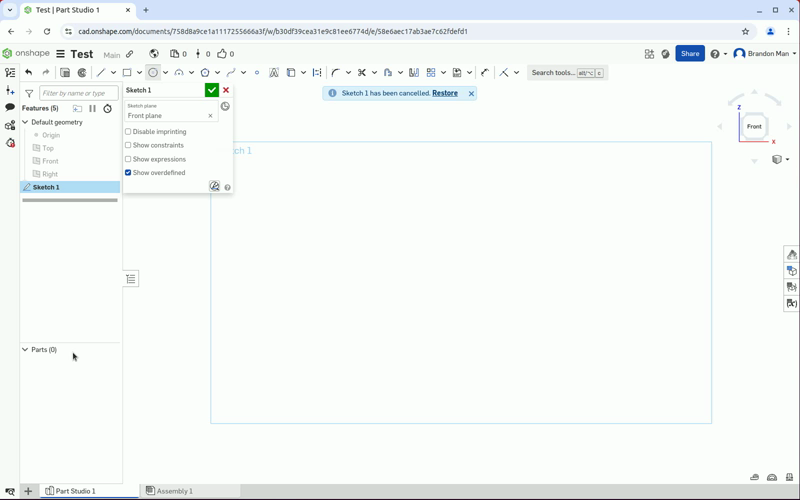
mouse_move(461, 282)
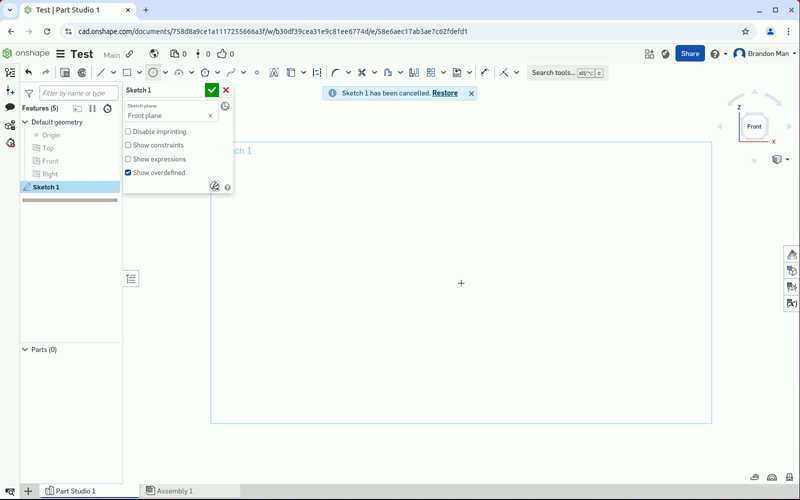
click(461, 282)
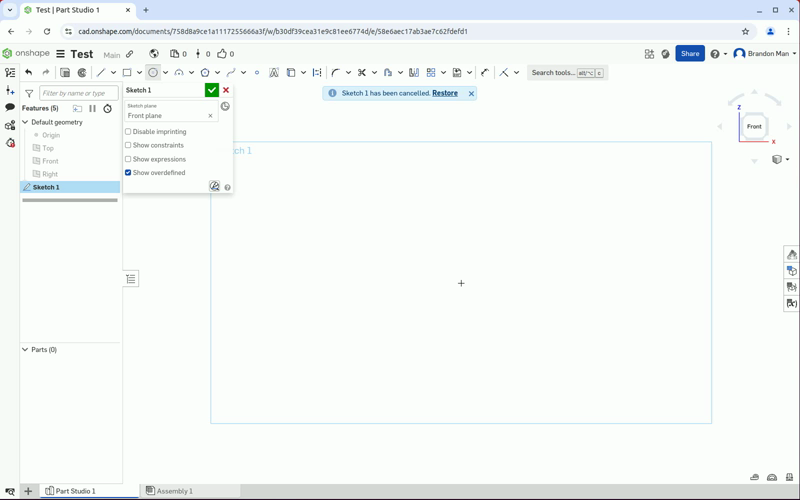
key_up(shift)
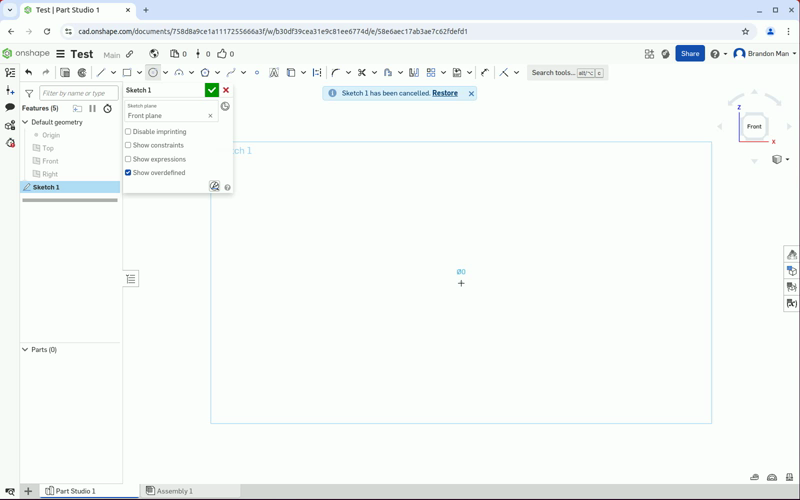
mouse_move(537, 282)
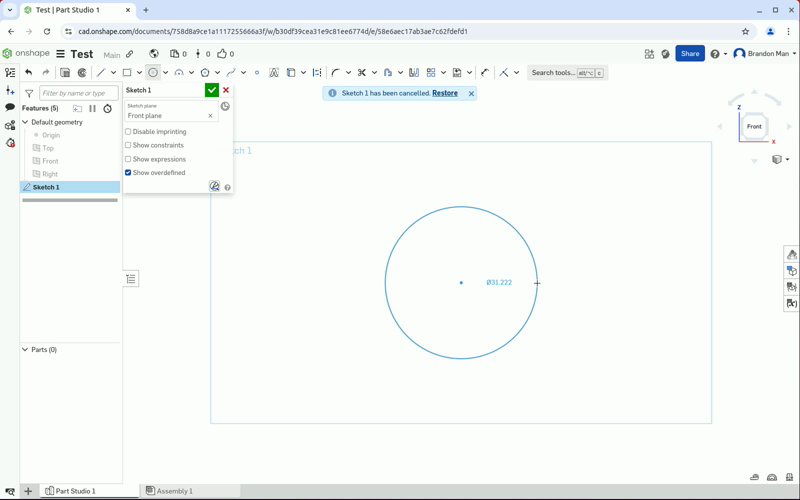
click(537, 282)
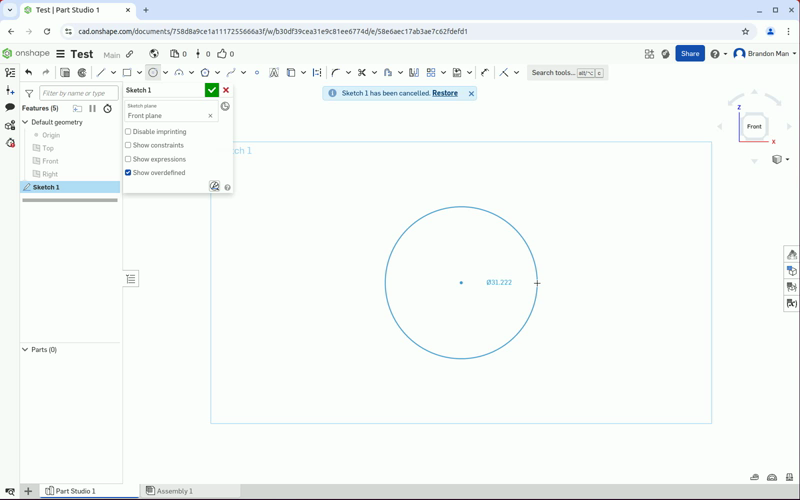
key(esc)
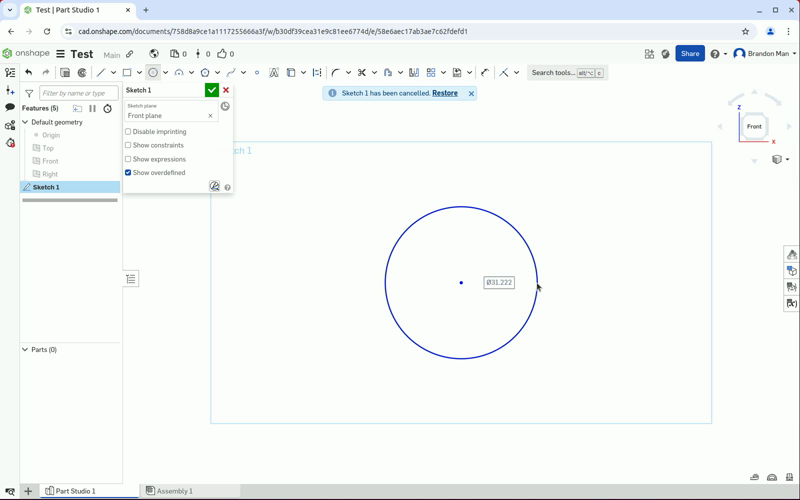
key(c)
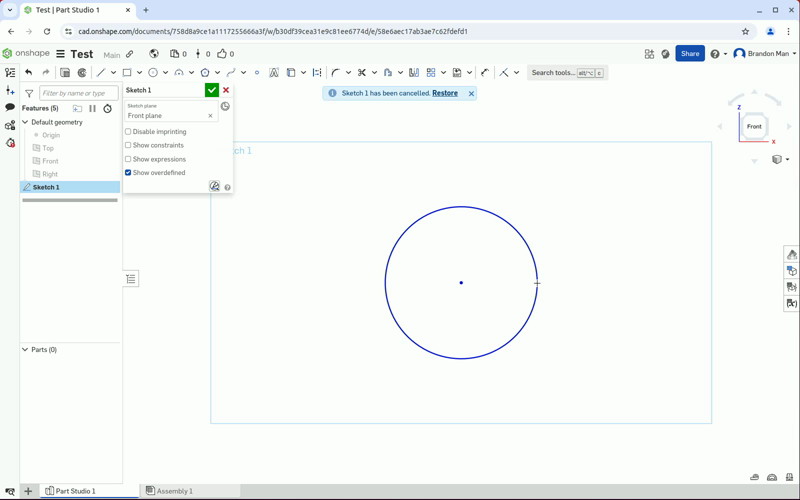
key_down(shift)
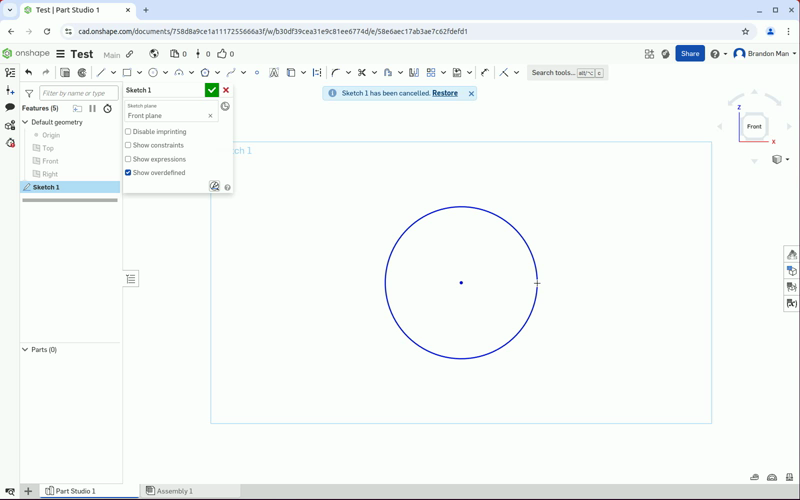
mouse_move(461, 282)
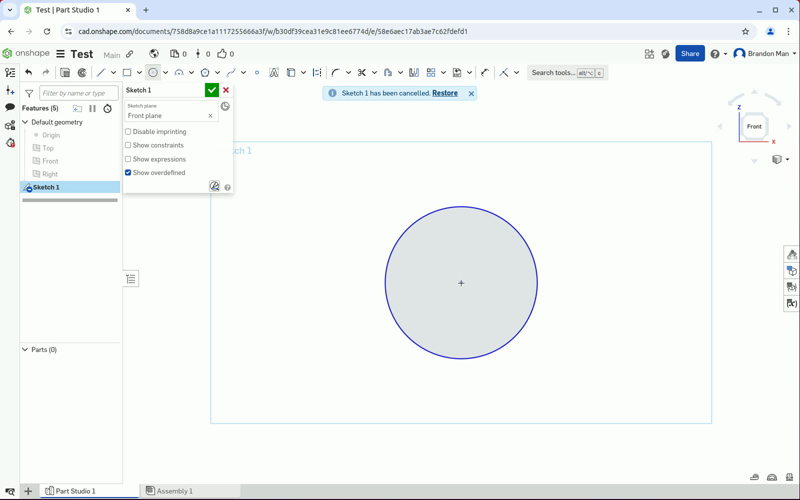
click(461, 282)
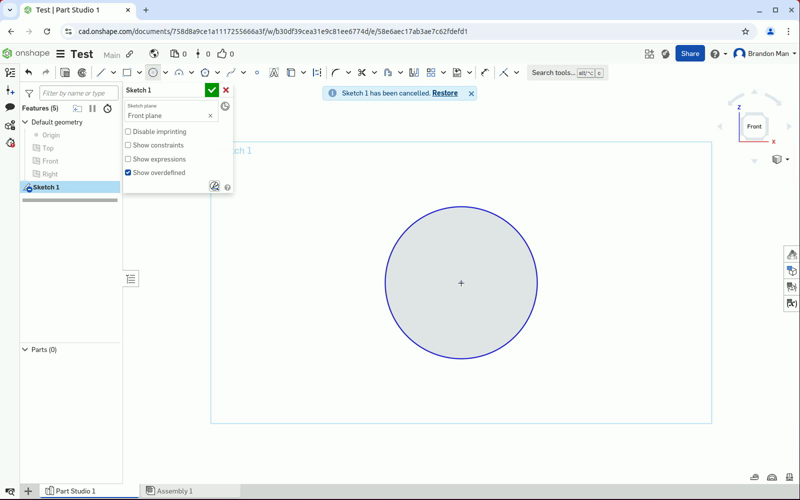
key_up(shift)
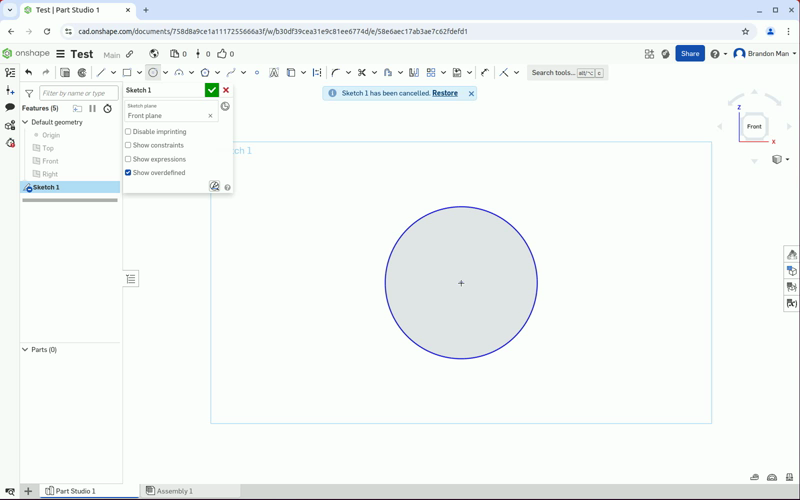
mouse_move(508, 282)
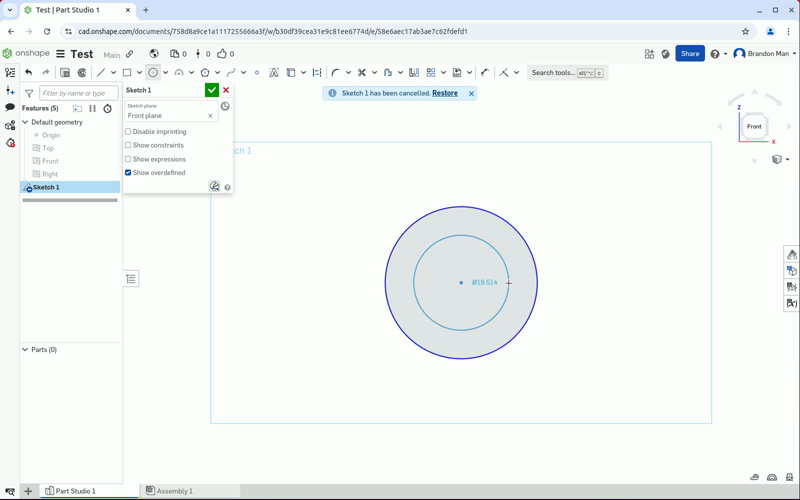
click(508, 282)
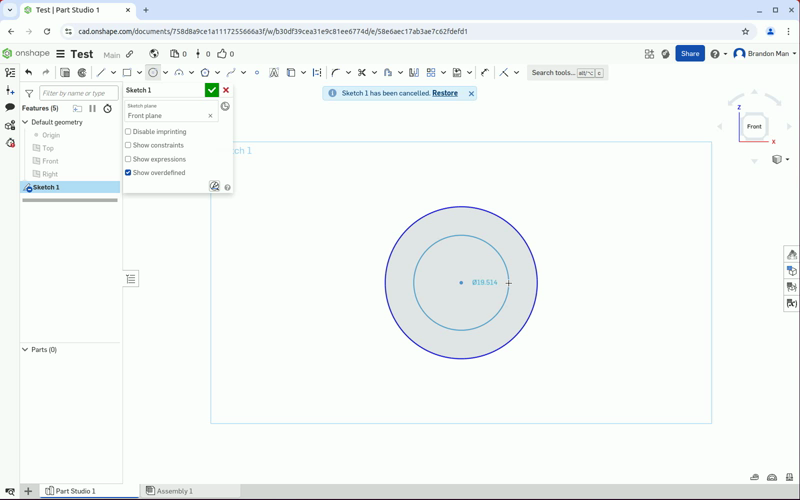
key(esc)
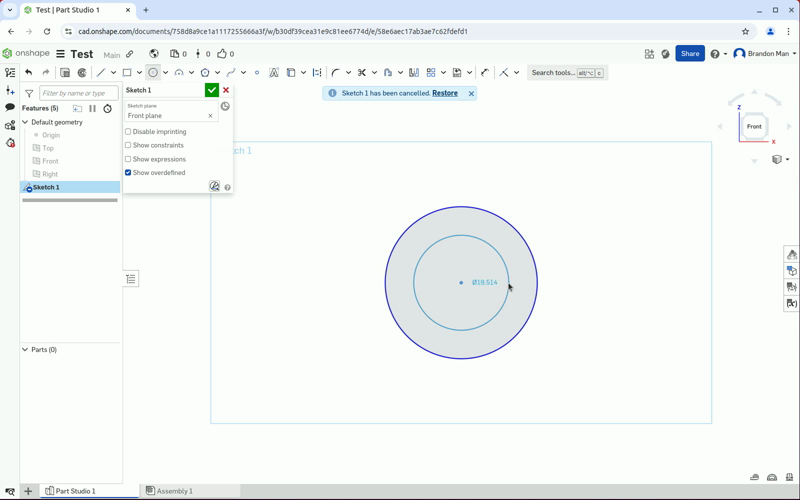
mouse_move(504, 324)
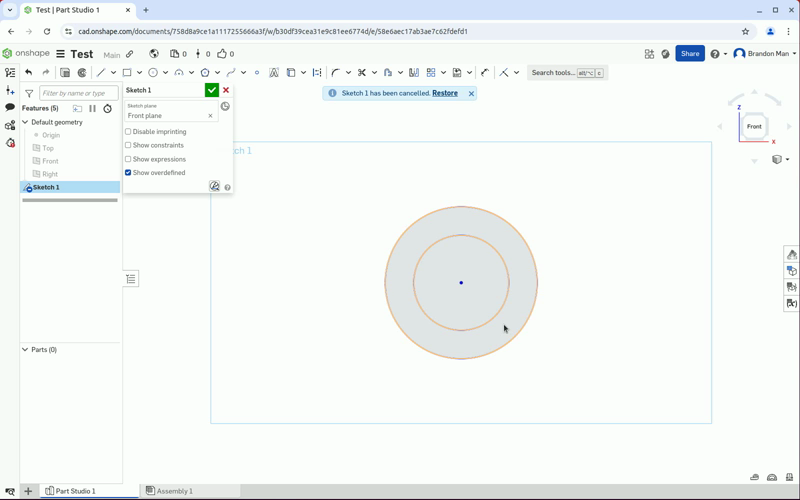
click(504, 324)
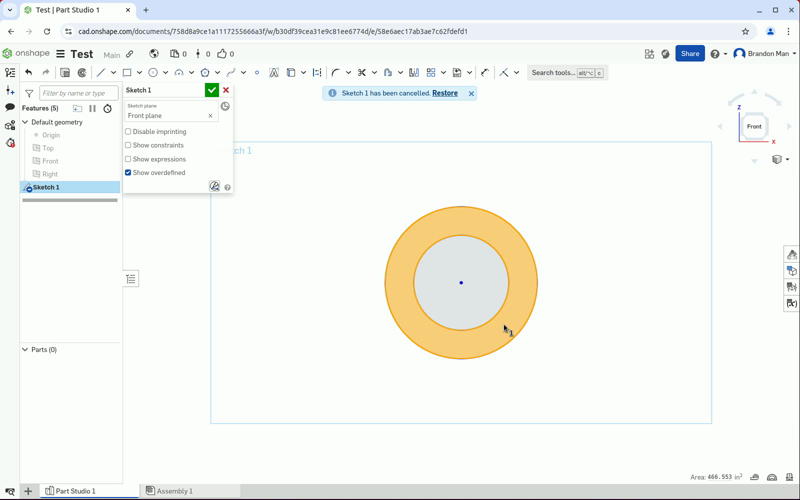
mouse_move(73, 352)
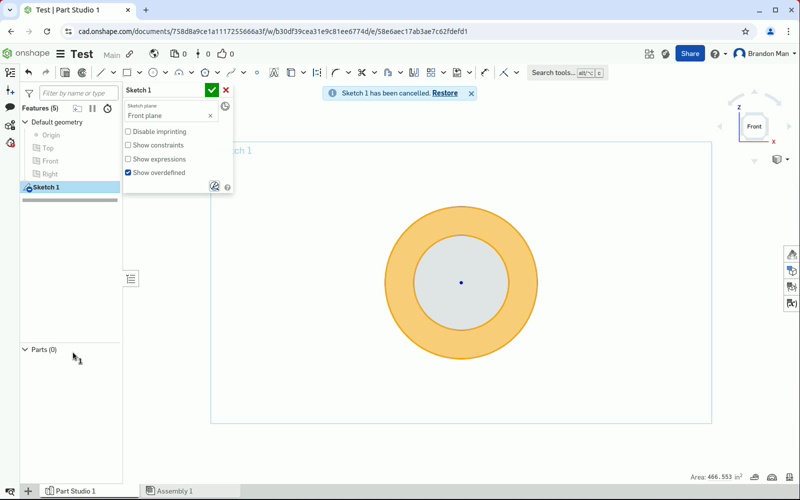
key(shift+y)
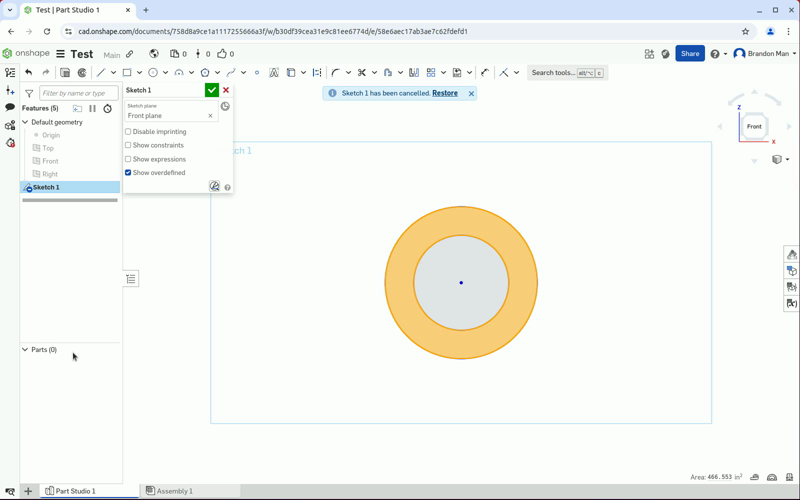
key(shift+e)
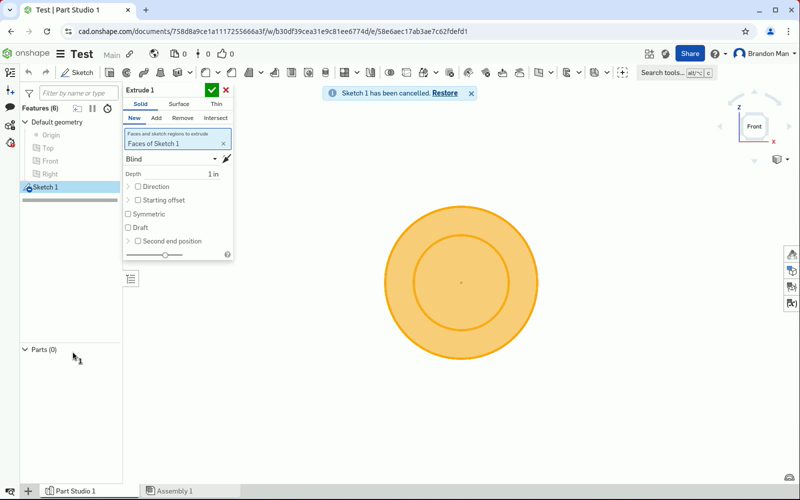
mouse_move(143, 106)
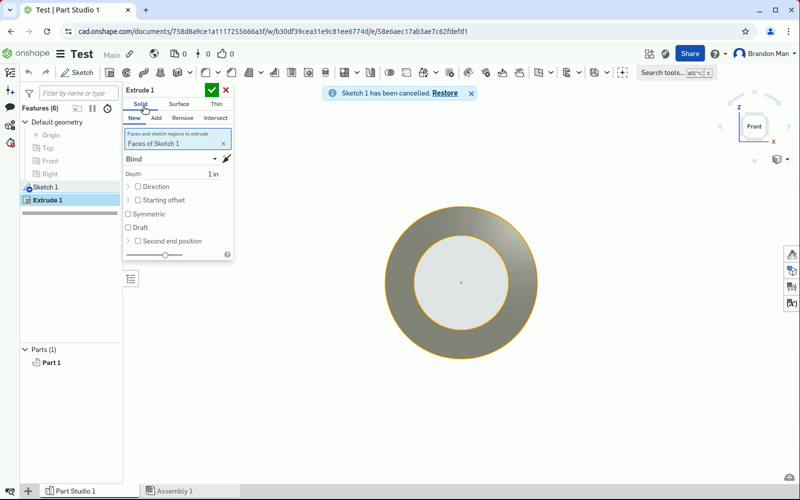
click(143, 106)
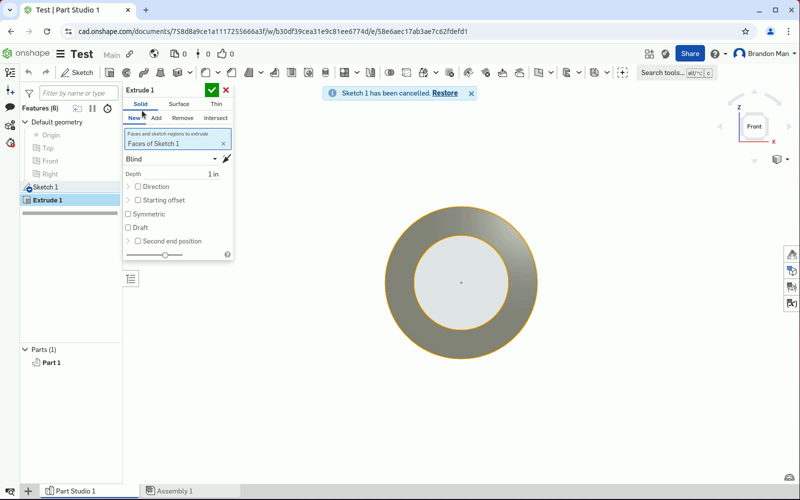
mouse_move(137, 120)
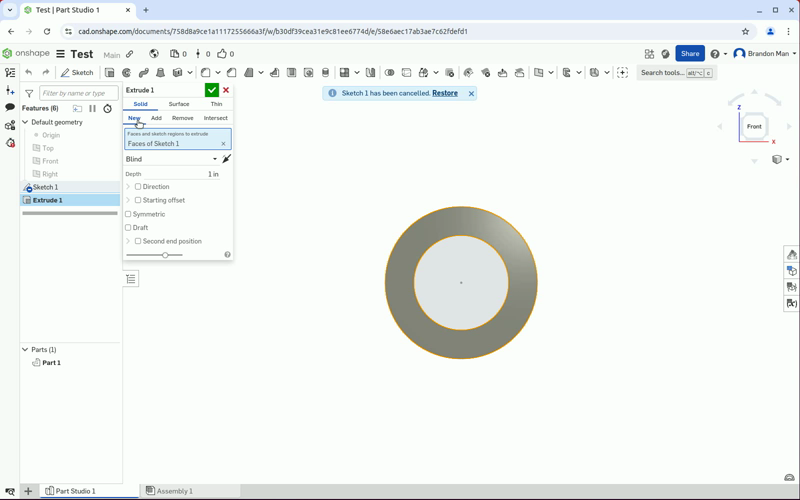
click(137, 120)
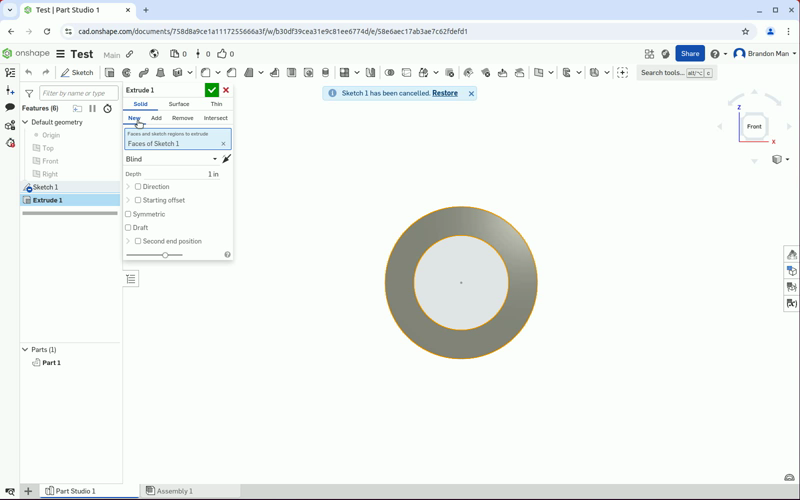
key(tab, 4)
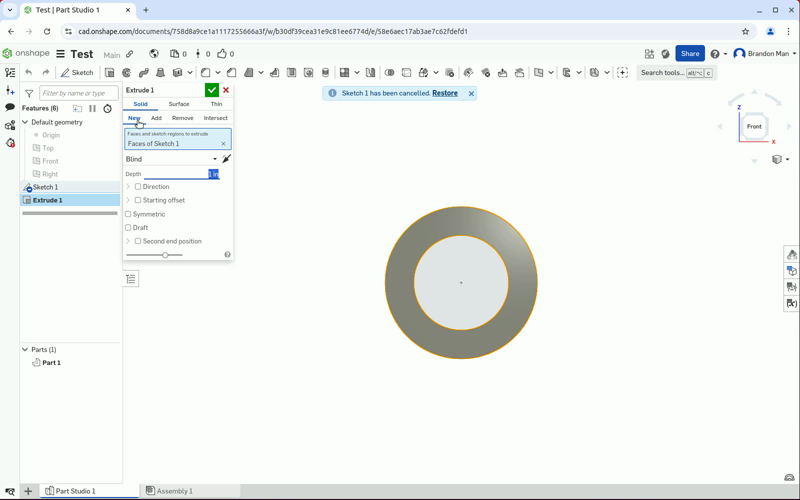
text(1.926)
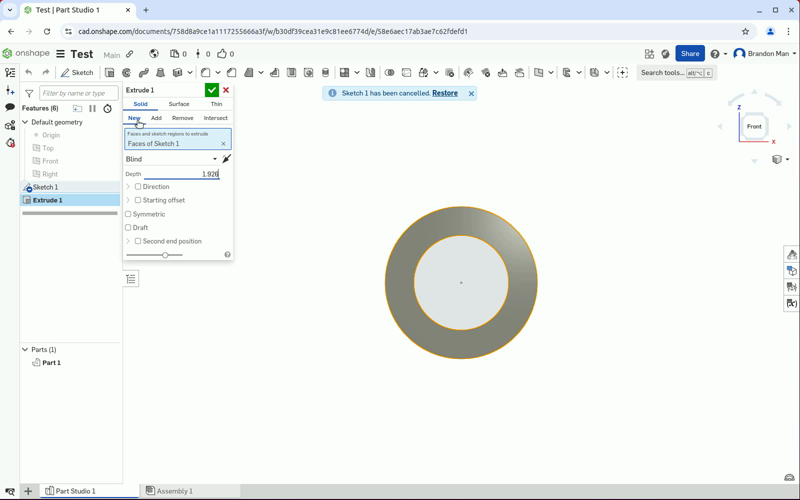
key(enter)
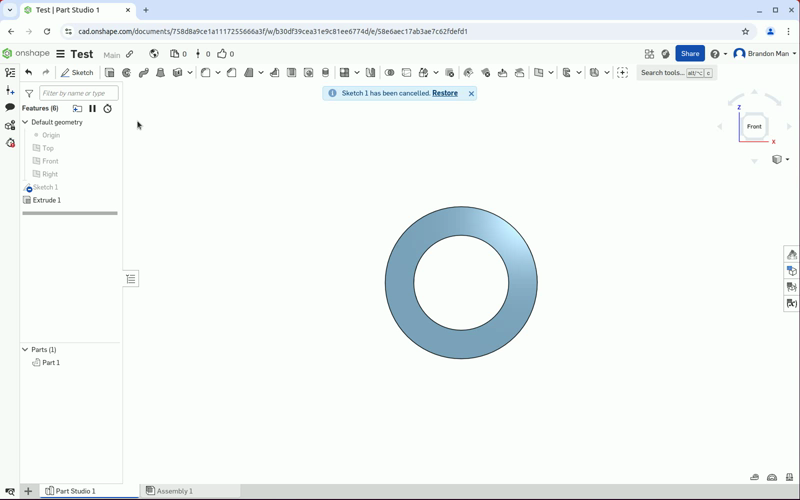
key(shift+h)
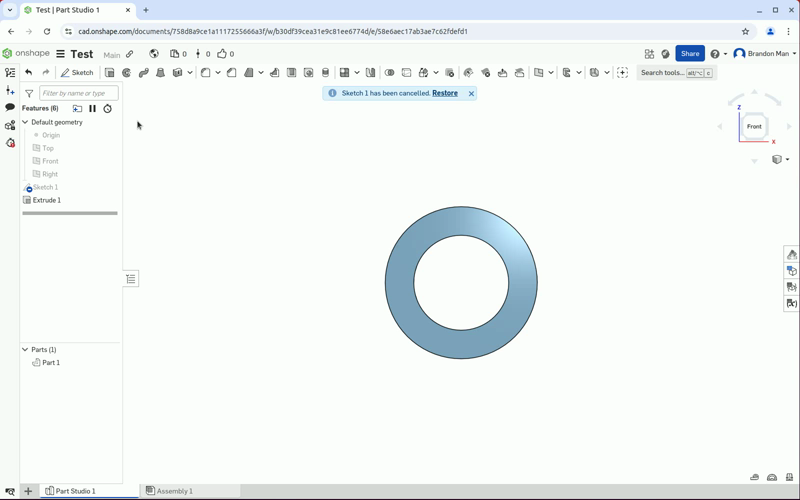
key(shift+h)
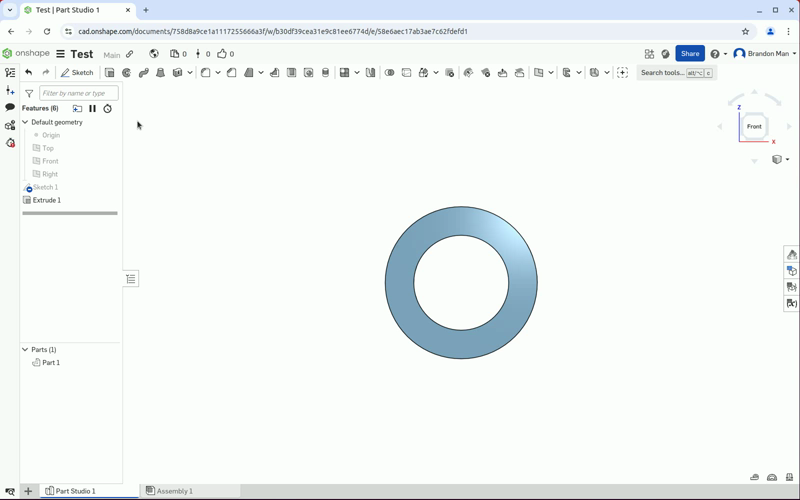
mouse_move(73, 189)
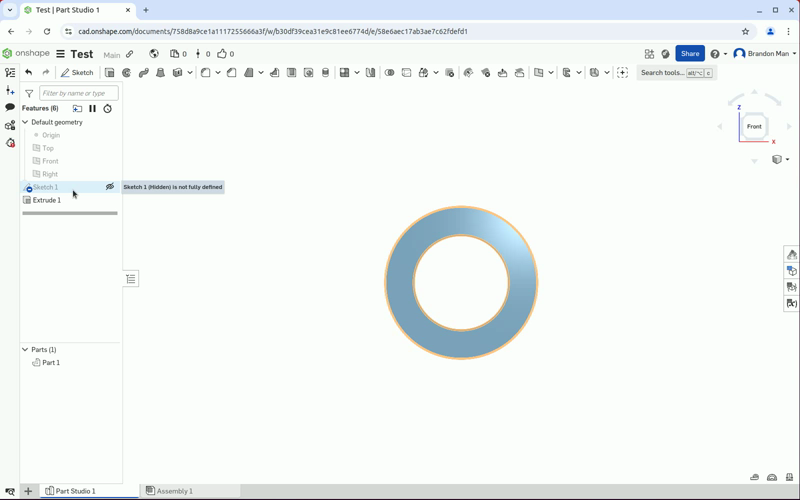
click(73, 189)
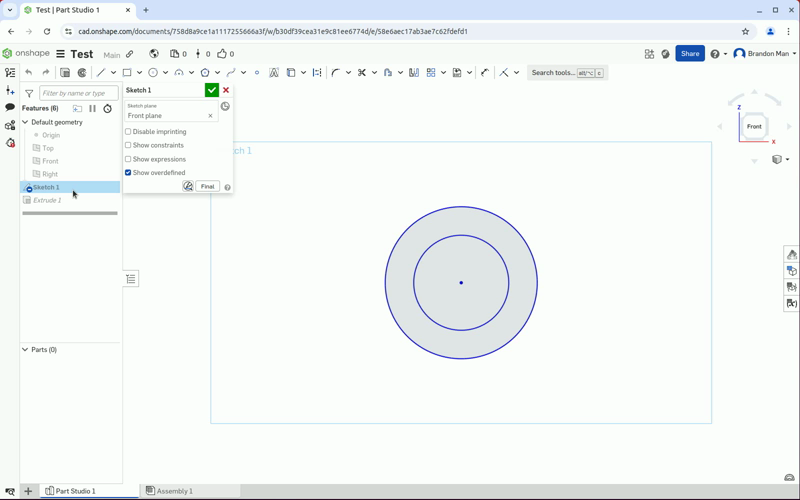
mouse_move(229, 92)
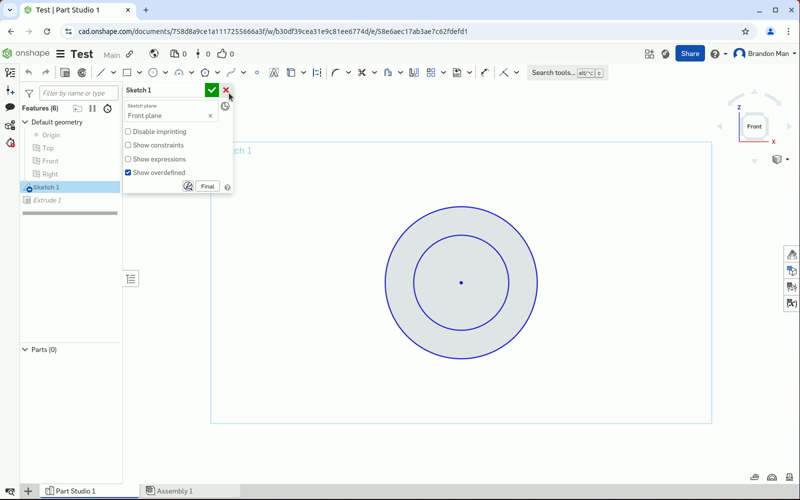
click(229, 92)
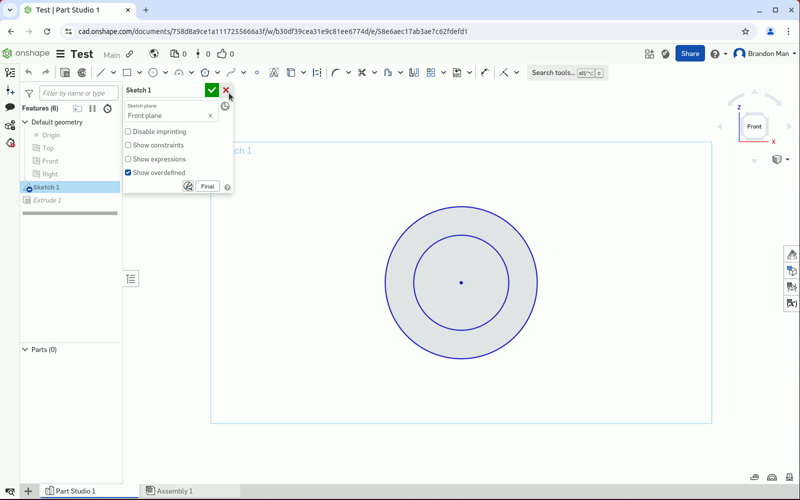
key(shift+s)
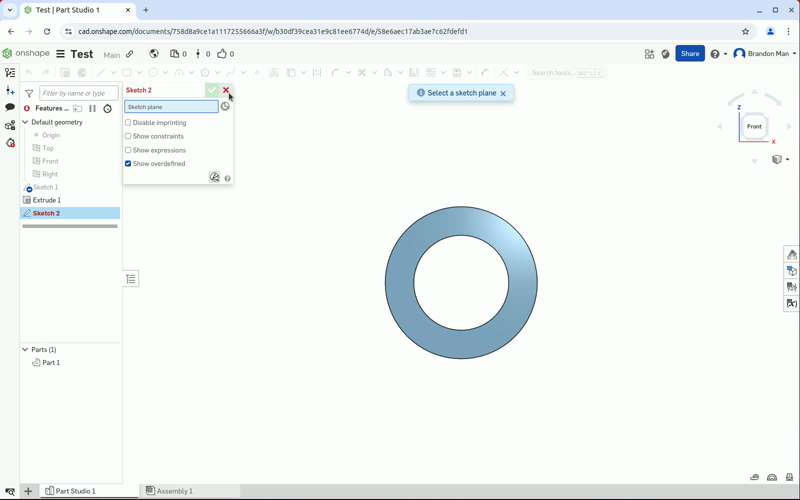
mouse_move(73, 163)
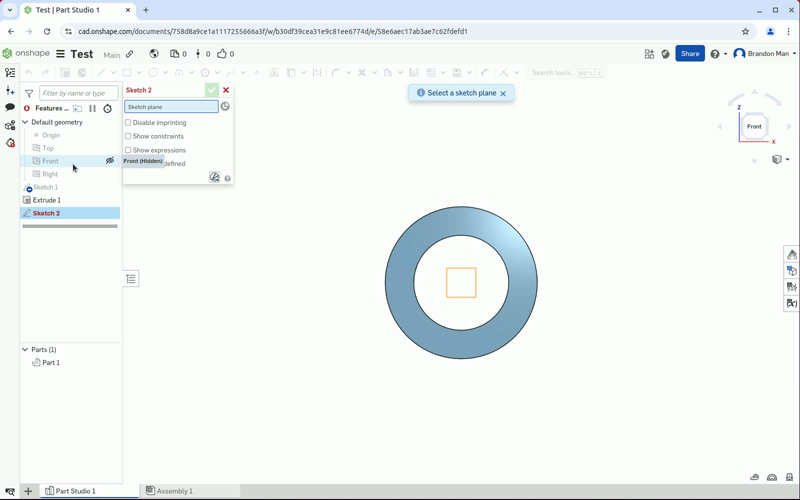
click(73, 163)
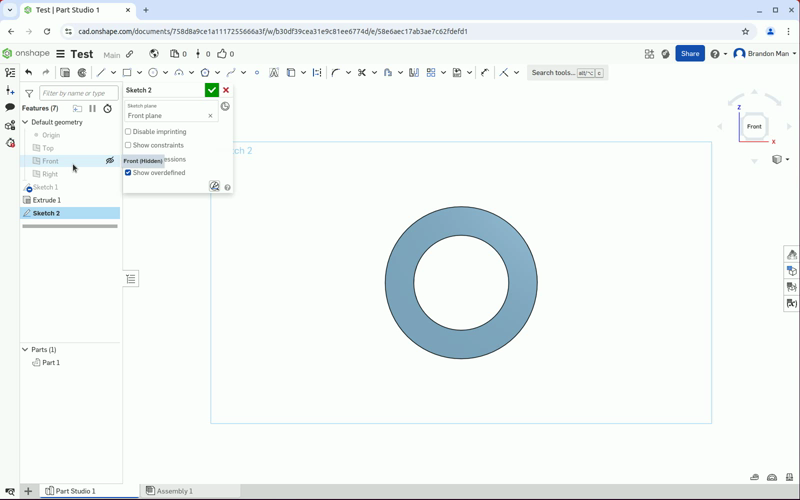
mouse_move(73, 352)
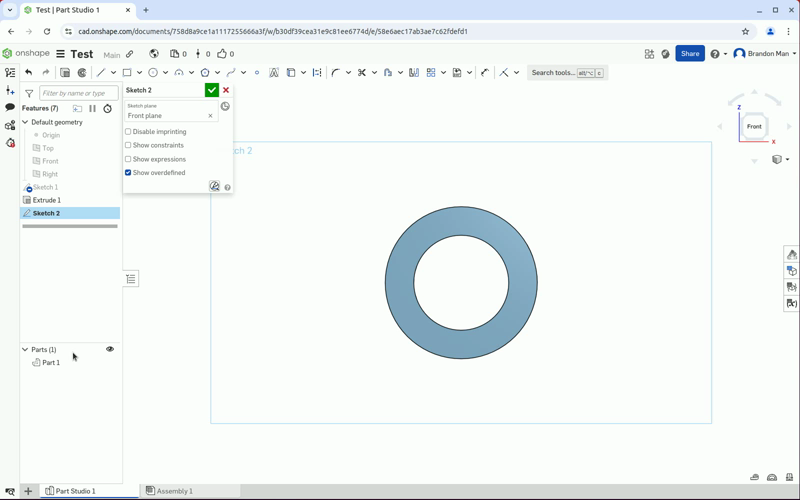
key(y)
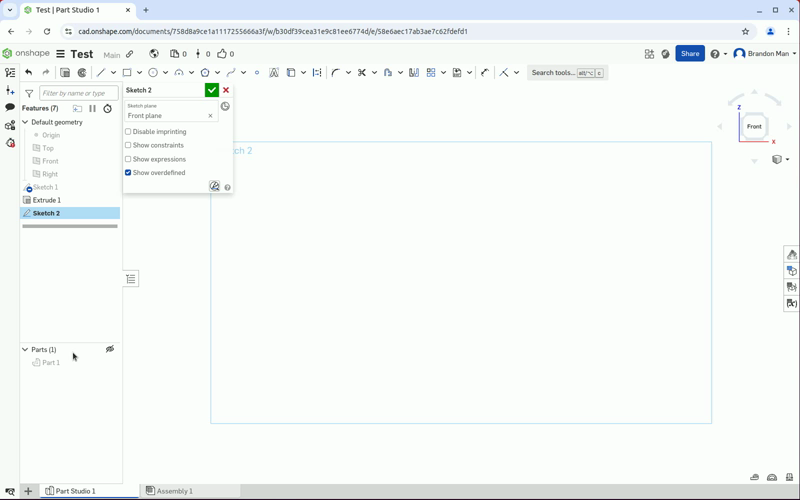
key(c)
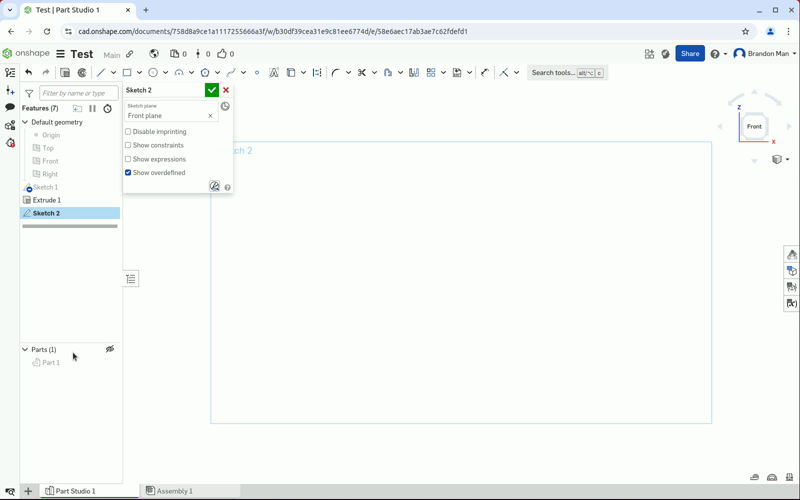
key_down(shift)
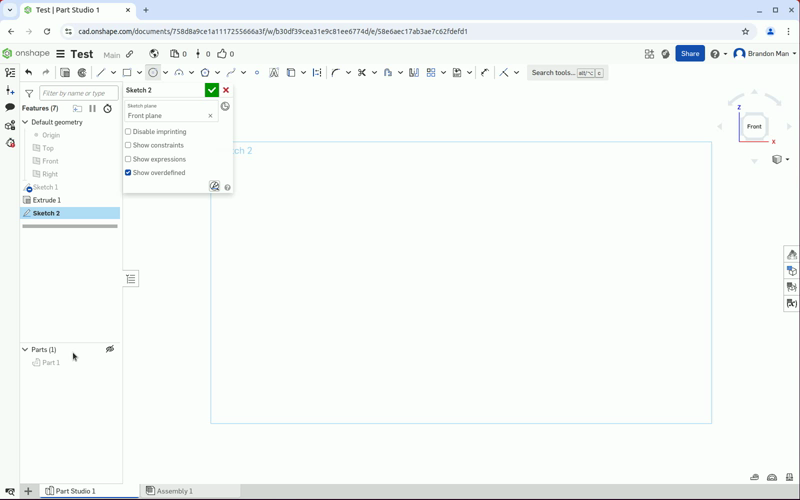
mouse_move(461, 282)
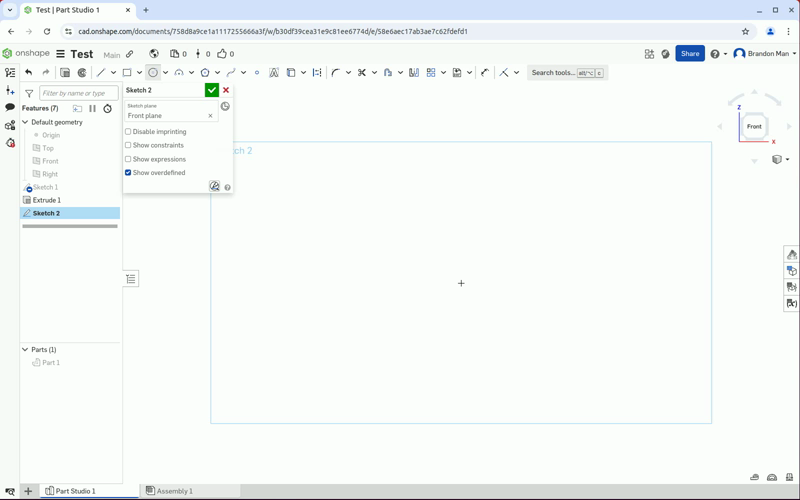
click(461, 282)
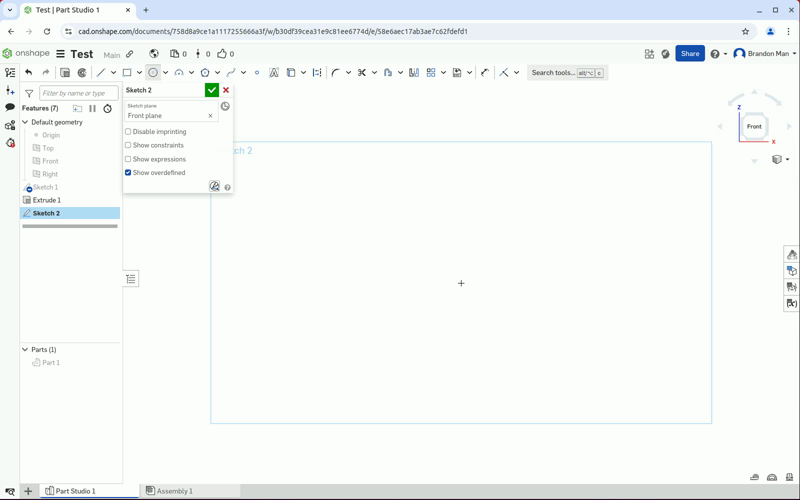
key_up(shift)
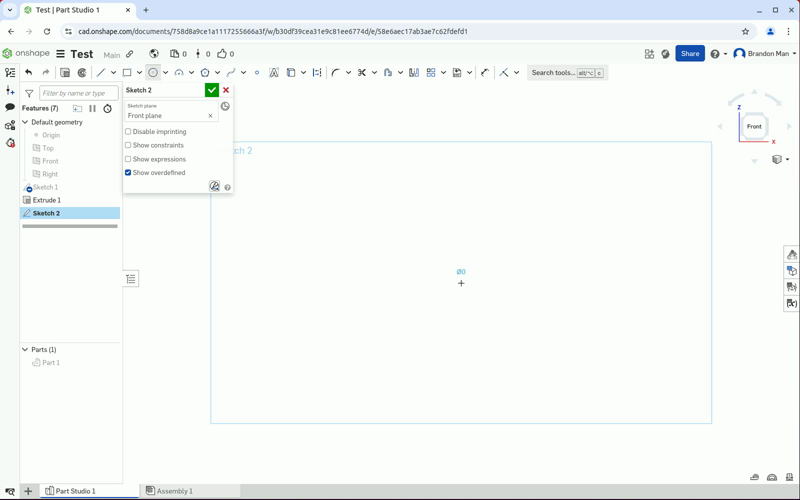
mouse_move(527, 282)
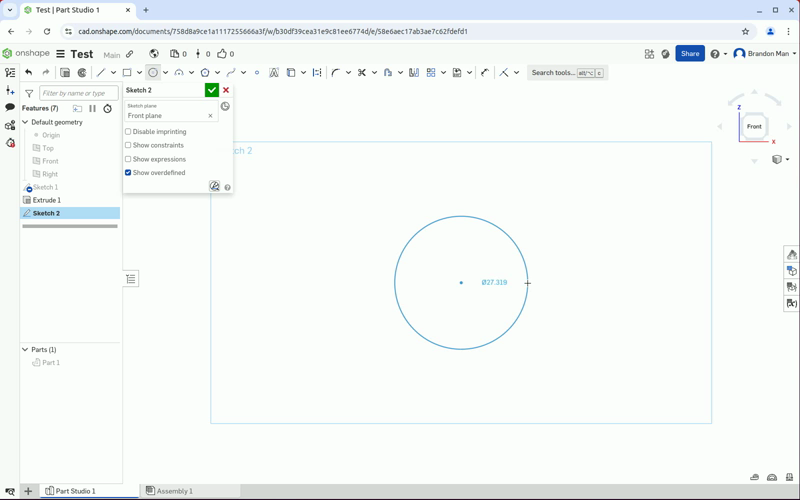
click(527, 282)
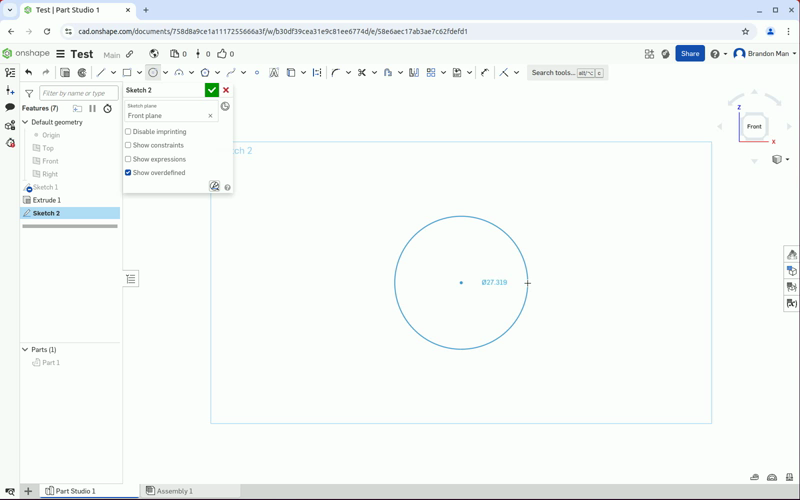
key(esc)
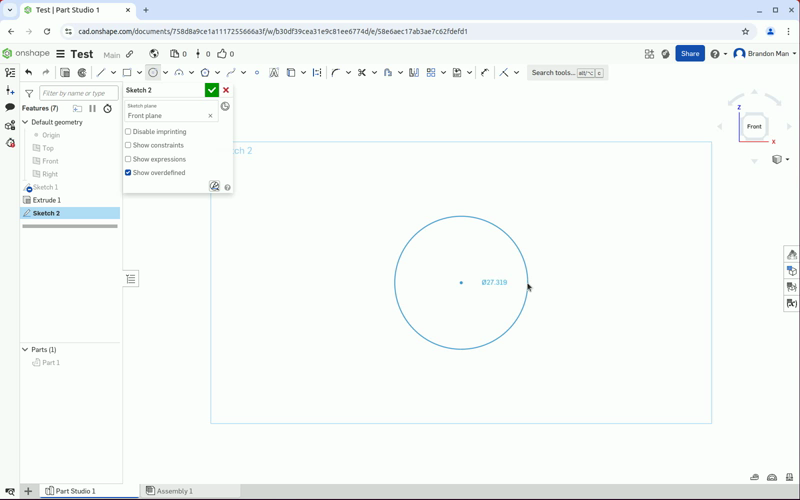
key(c)
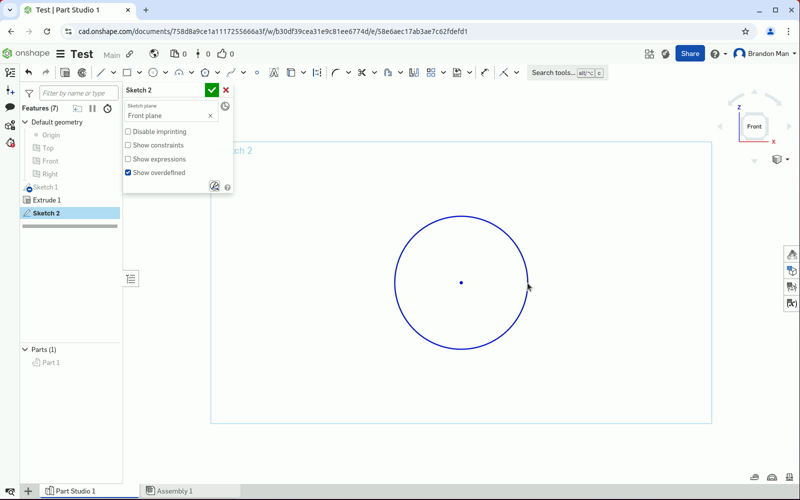
key_down(shift)
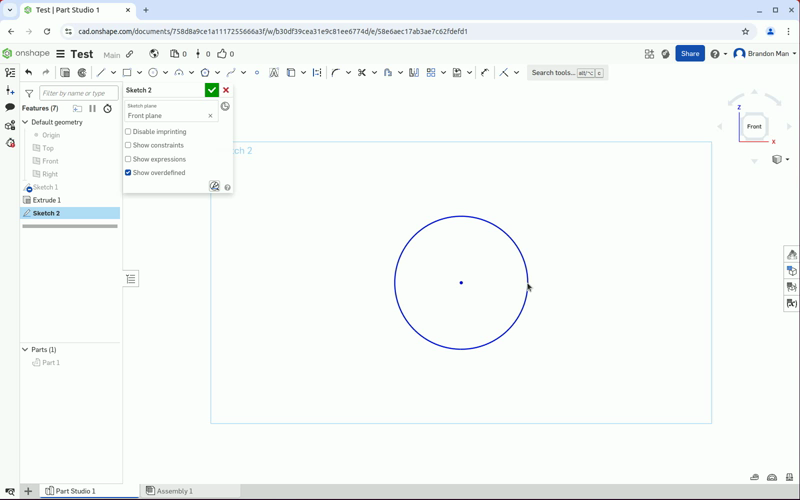
mouse_move(461, 282)
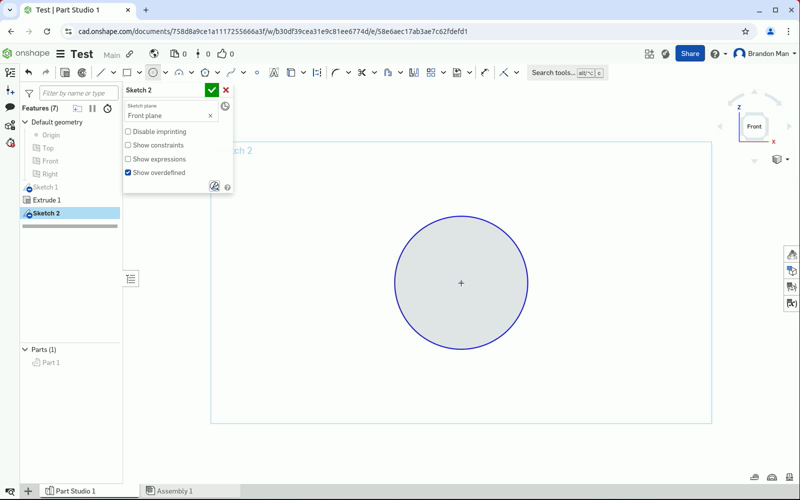
click(461, 282)
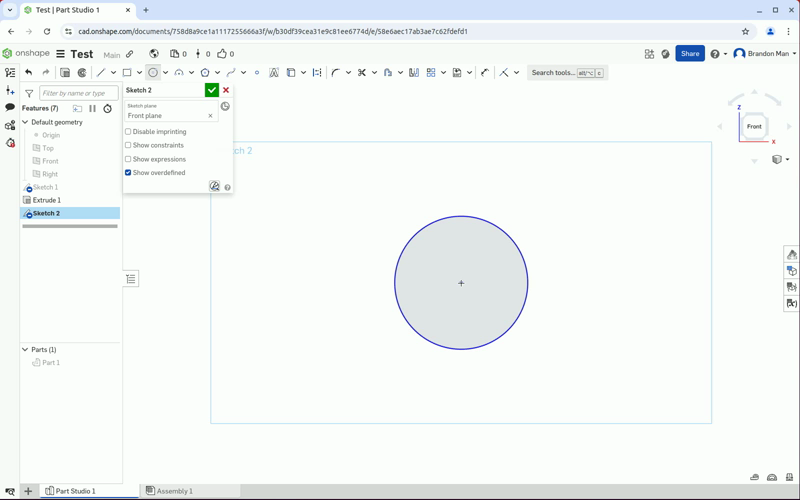
key_up(shift)
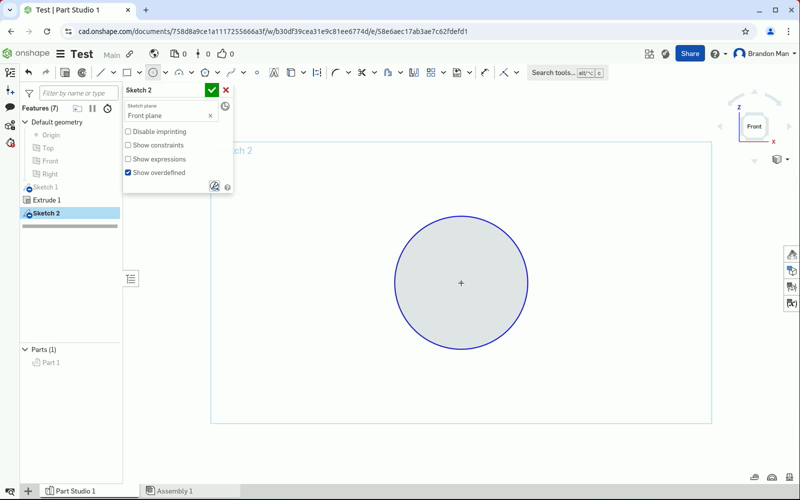
mouse_move(494, 282)
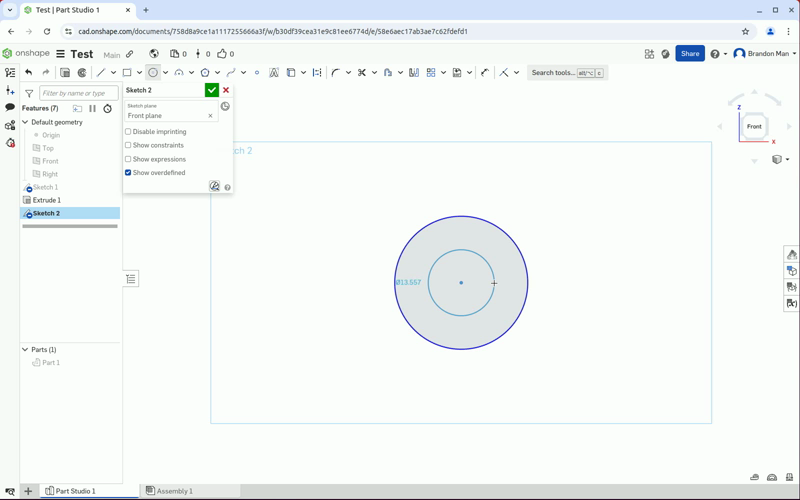
click(494, 282)
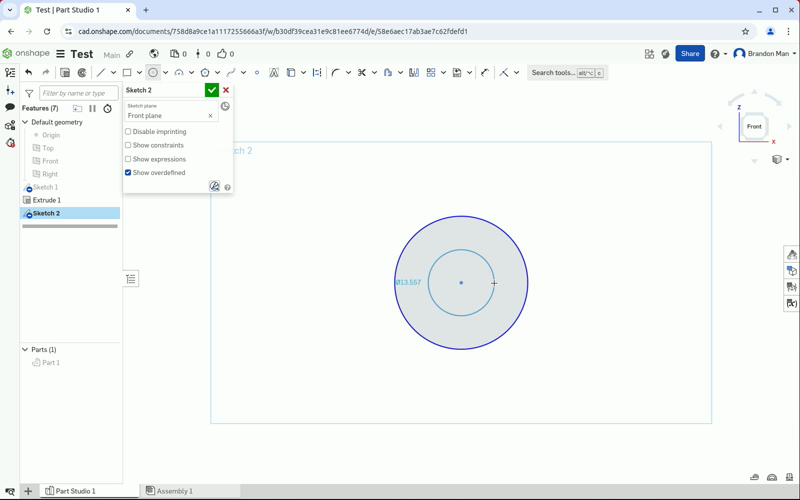
key(esc)
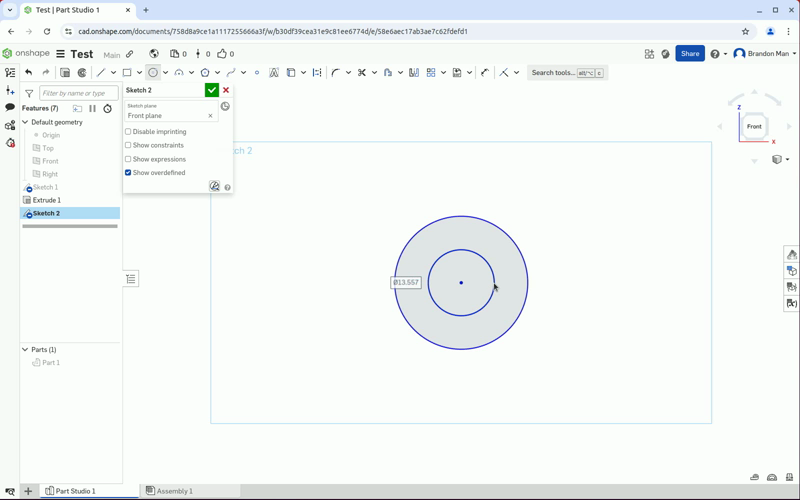
mouse_move(502, 259)
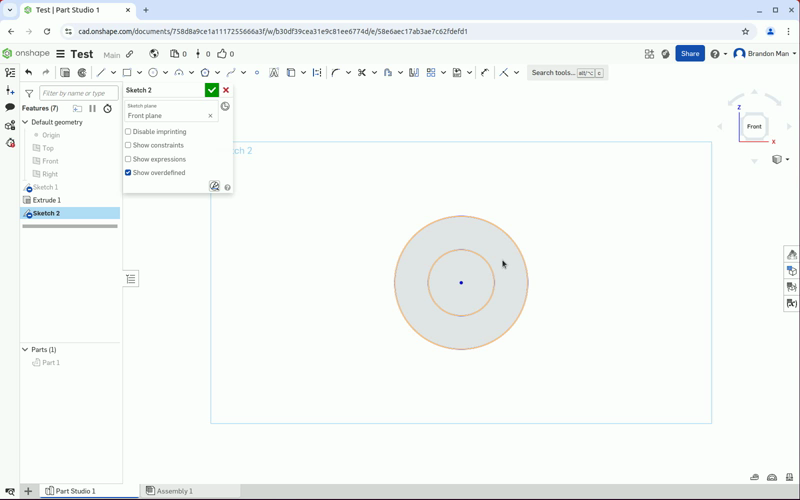
click(502, 259)
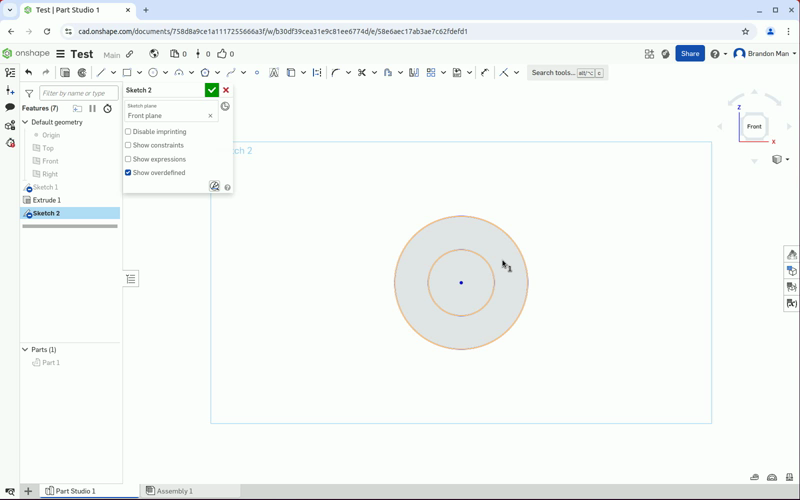
mouse_move(73, 352)
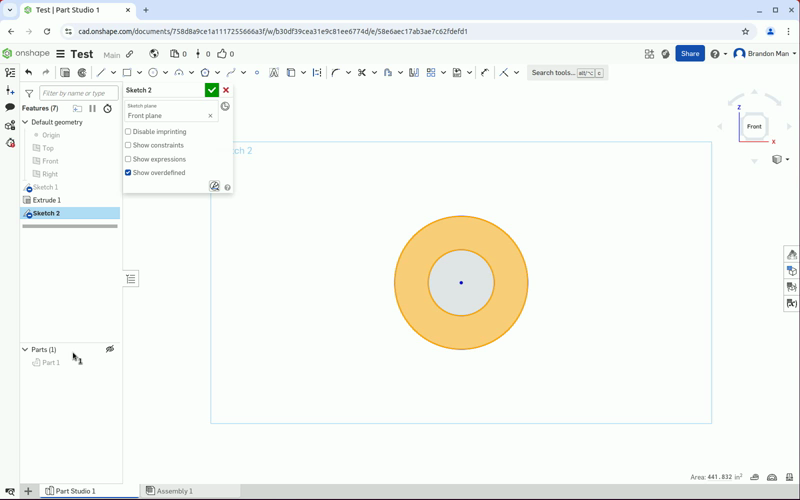
key(shift+y)
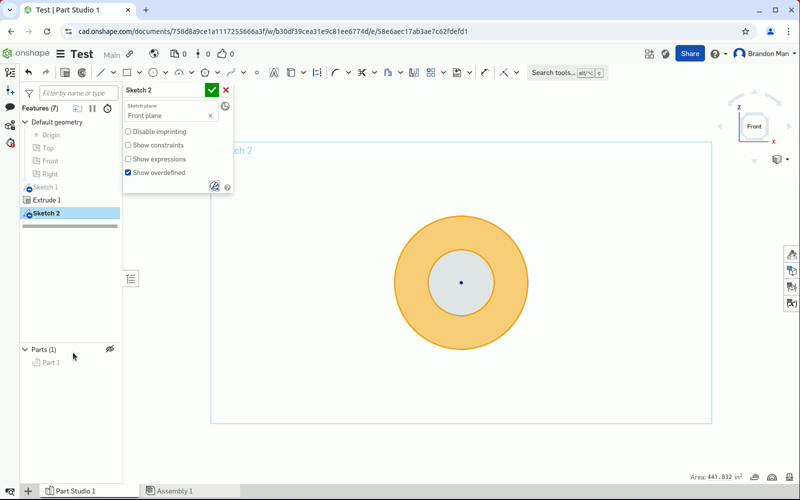
key(shift+e)
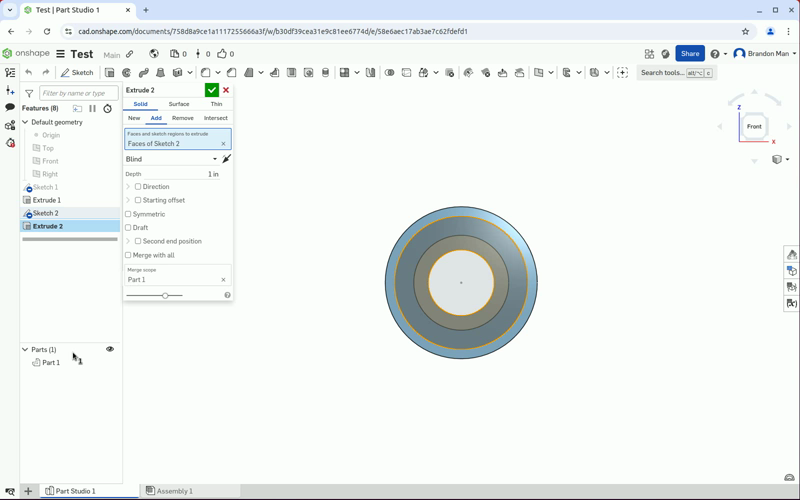
mouse_move(143, 106)
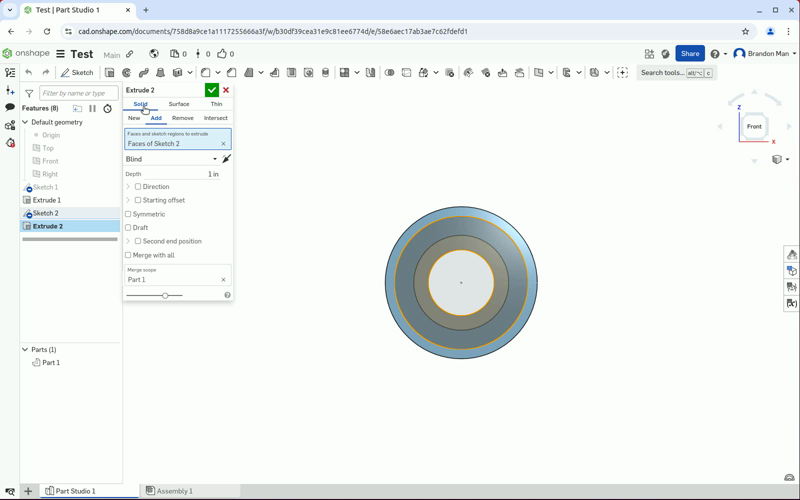
click(143, 106)
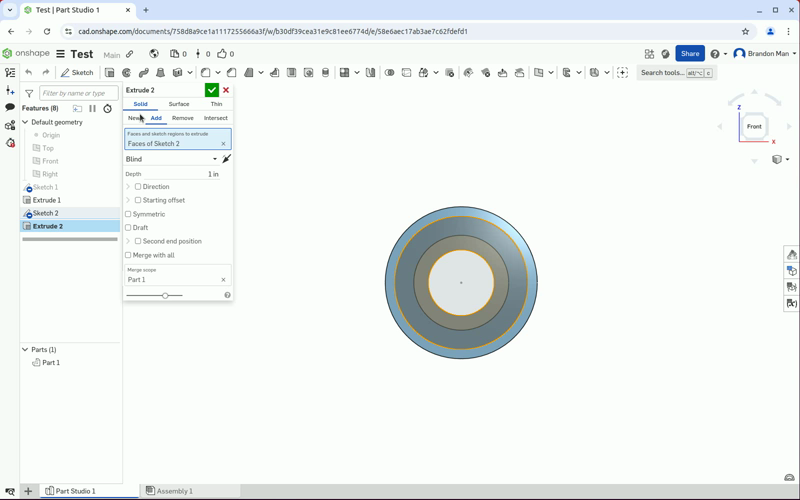
mouse_move(137, 120)
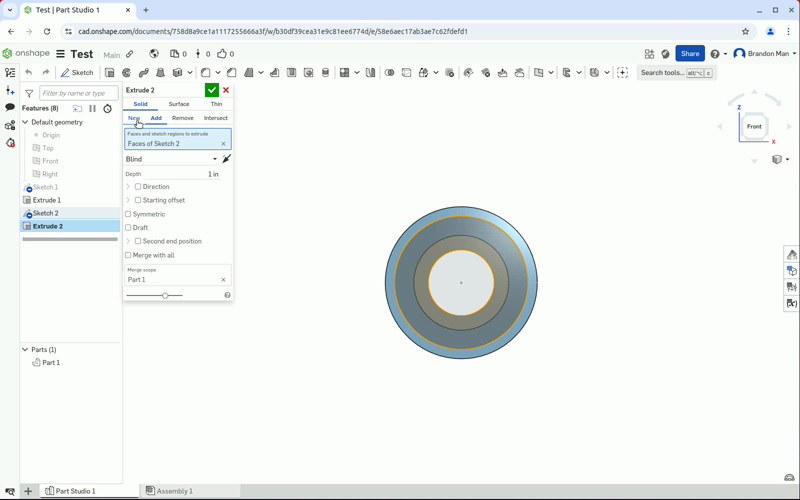
click(137, 120)
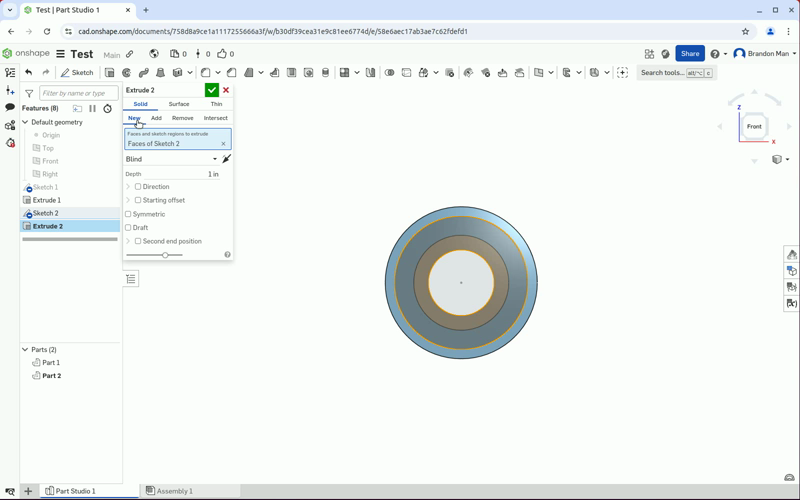
key(tab, 4)
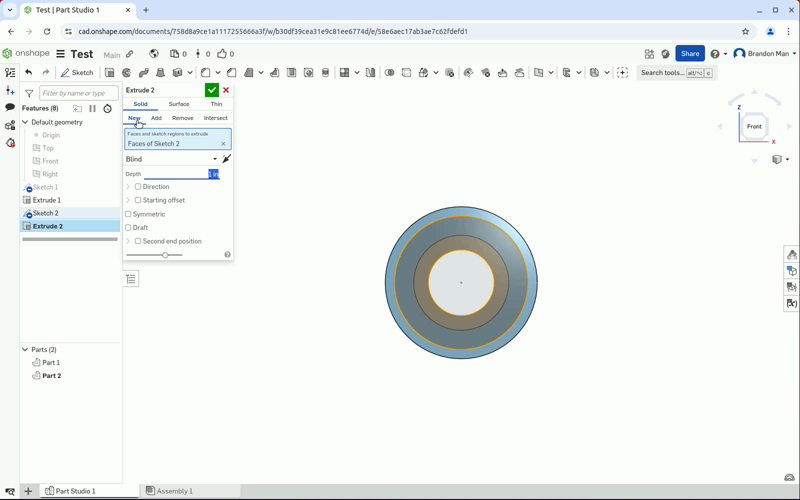
text(23.108)
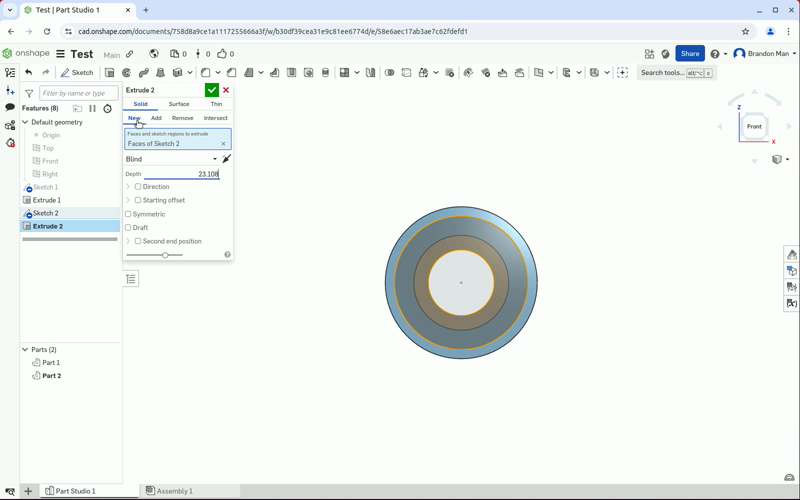
key(enter)
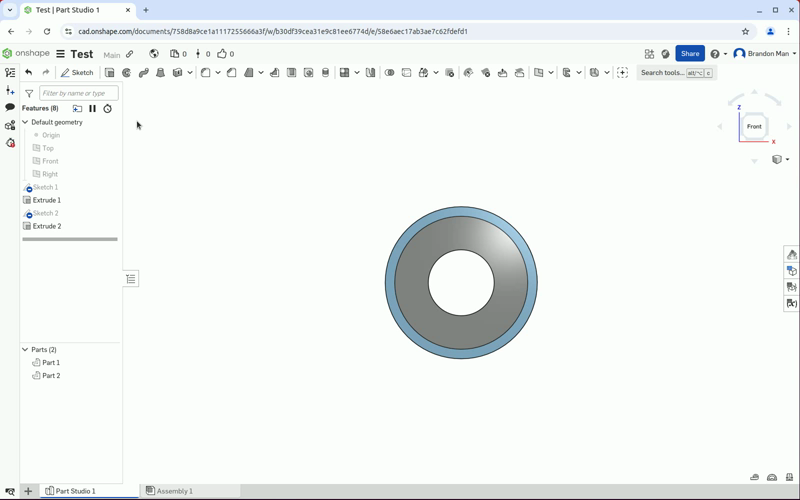
key(shift+h)
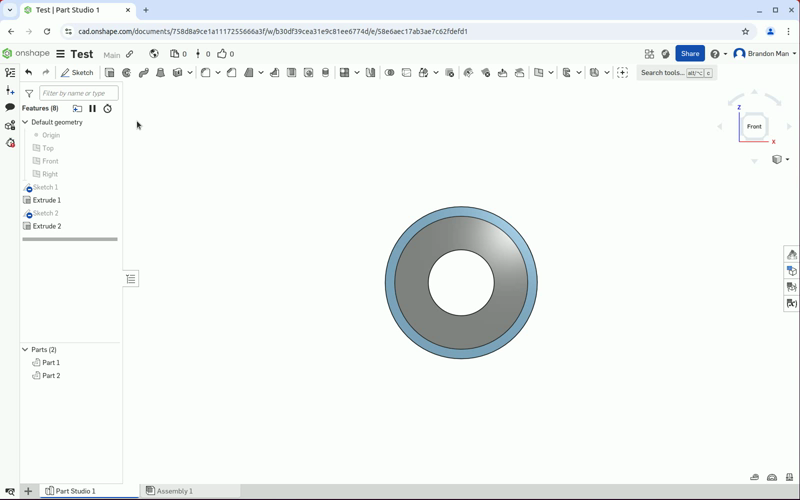
key(shift+h)
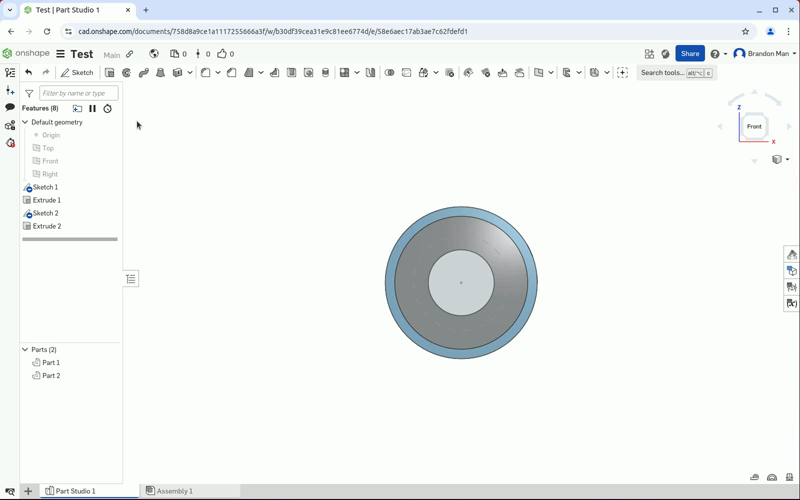
key(shift+7)
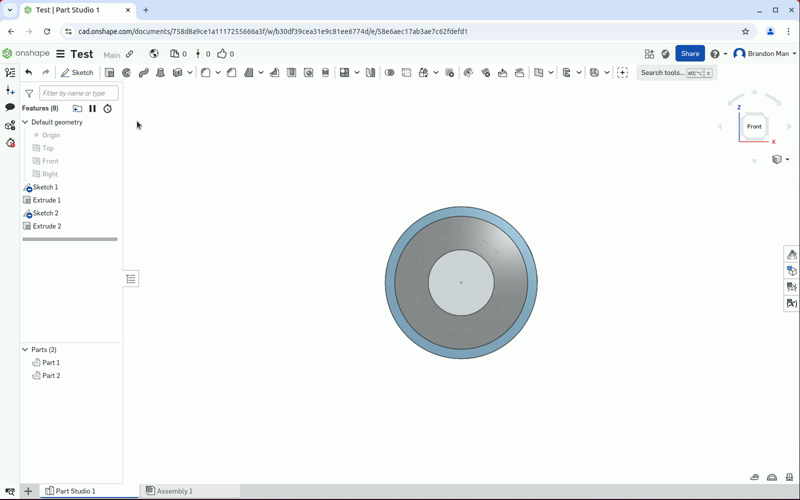
key(left, 2)
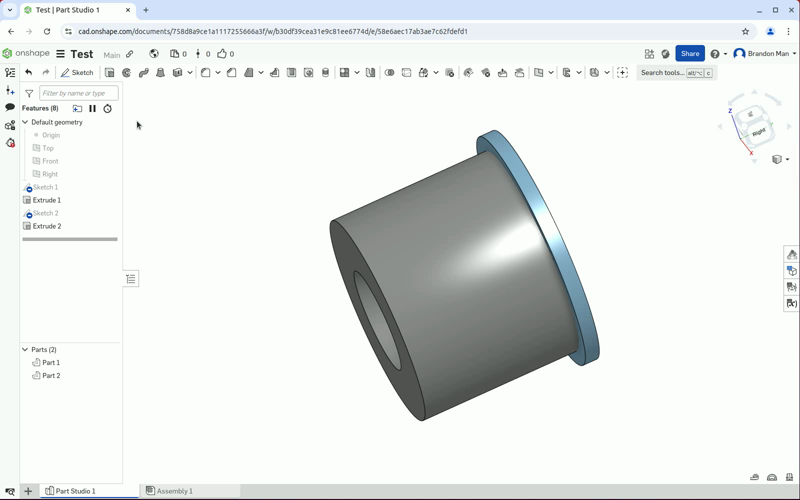
key(down, 2)
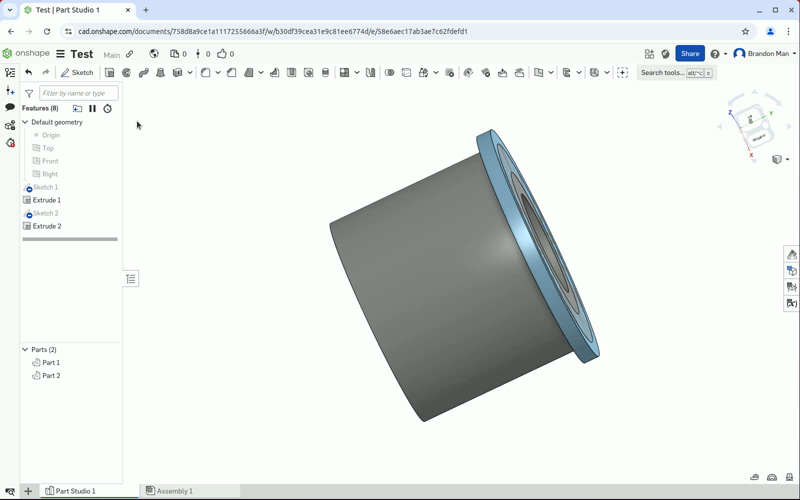
key(up, 2)
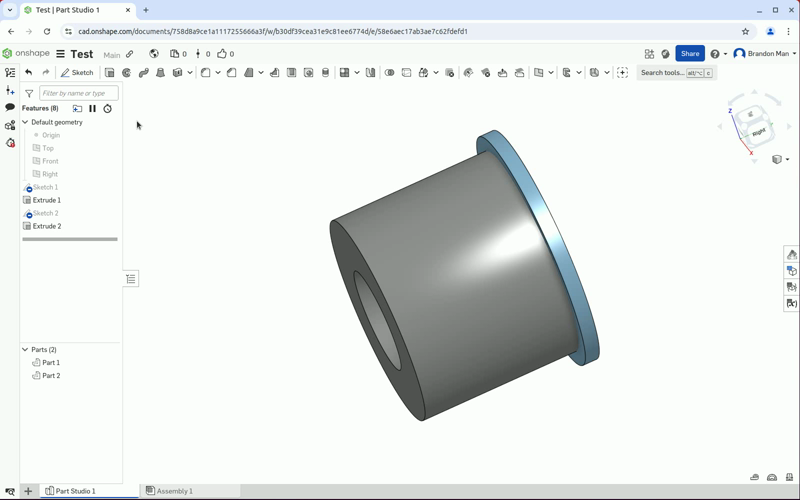
key(right, 2)
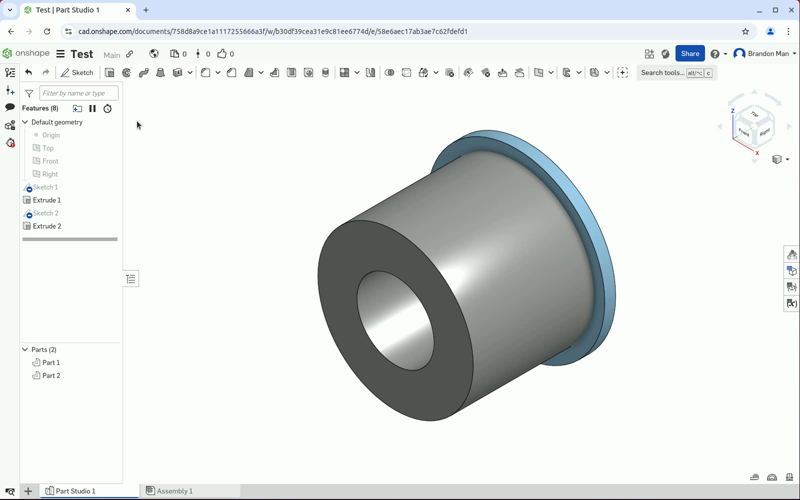
mouse_move(73, 189)
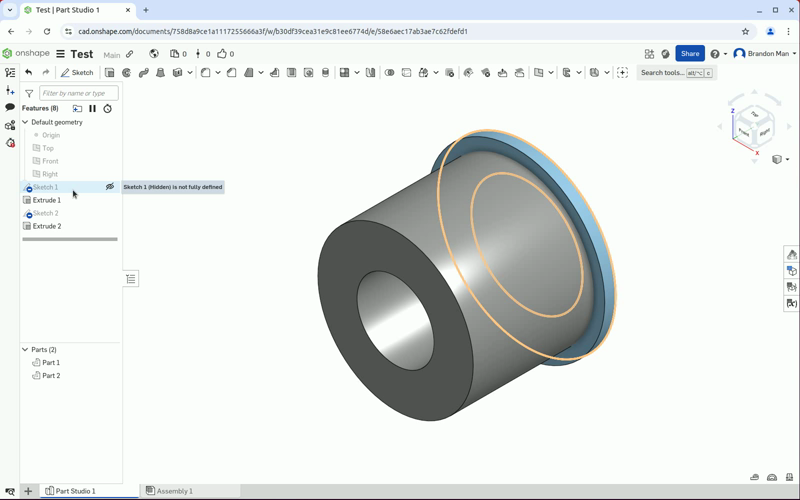
click(73, 189)